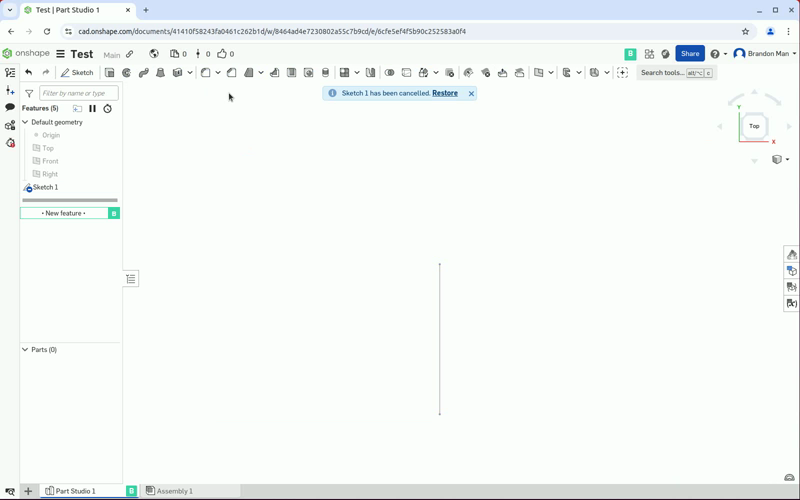
key(shift+h)
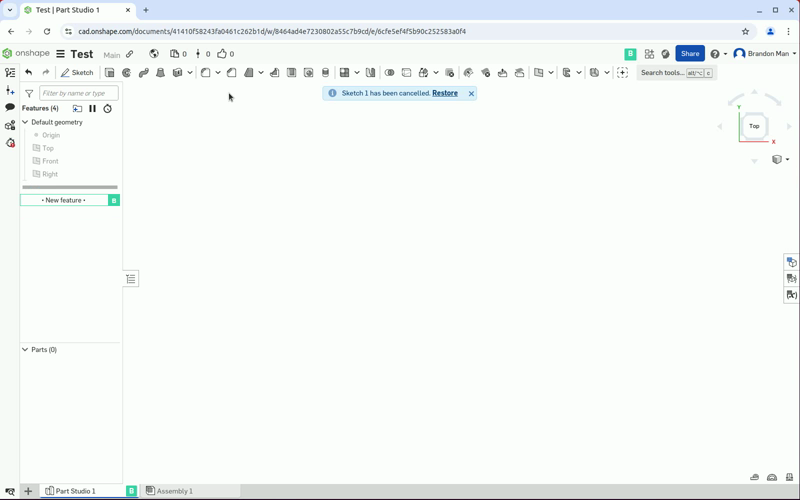
mouse_move(73, 352)
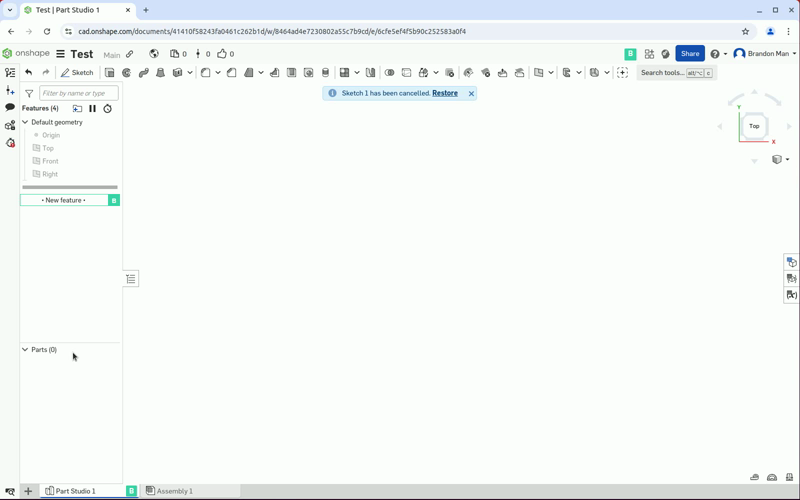
key(y)
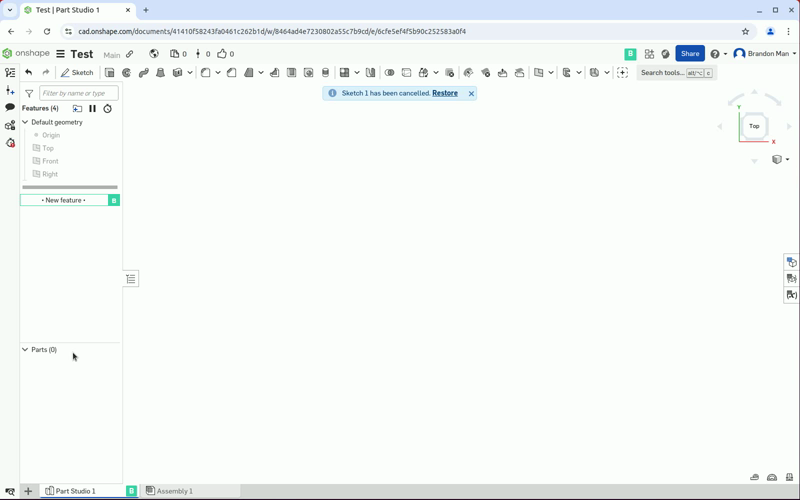
key(shift+p)
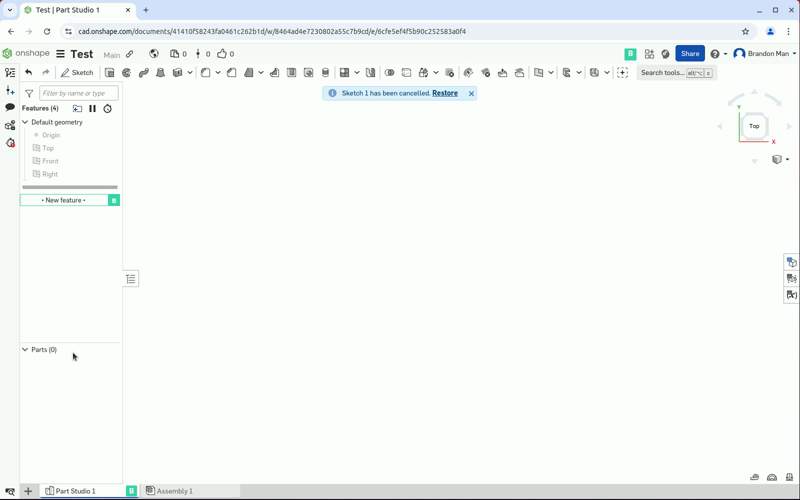
key(space)
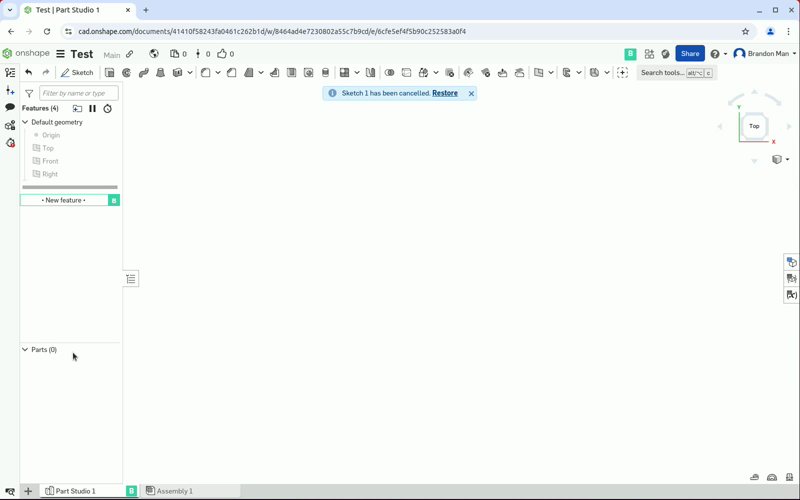
key_down(shift)
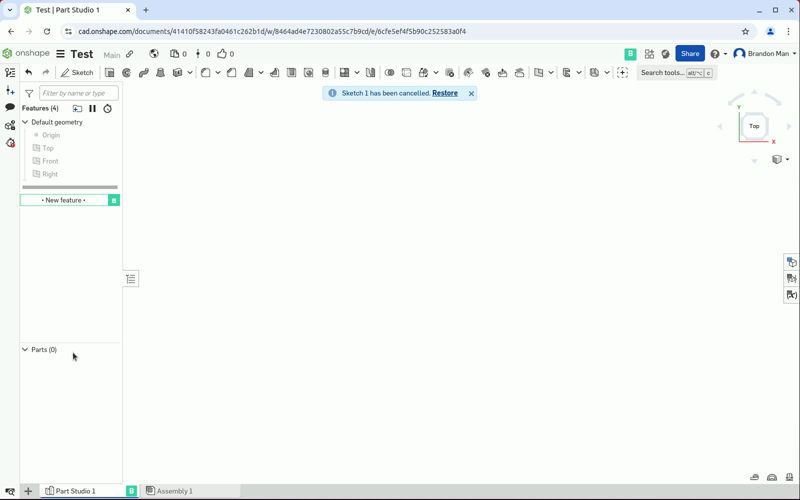
key(up)
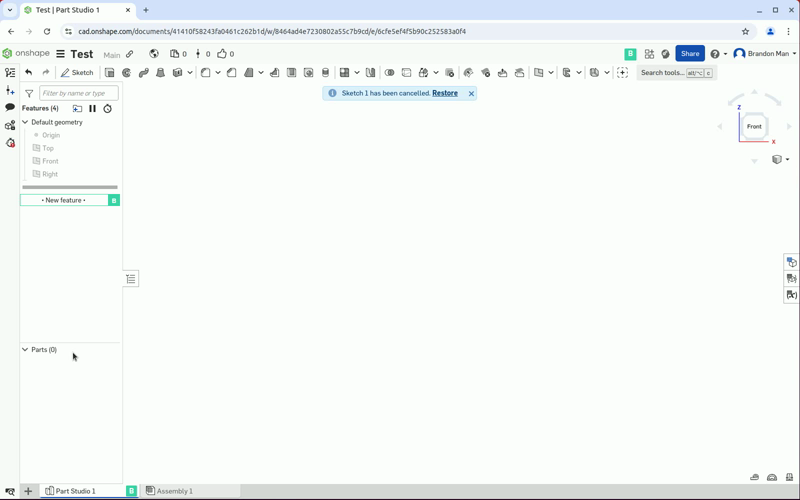
key_up(shift)
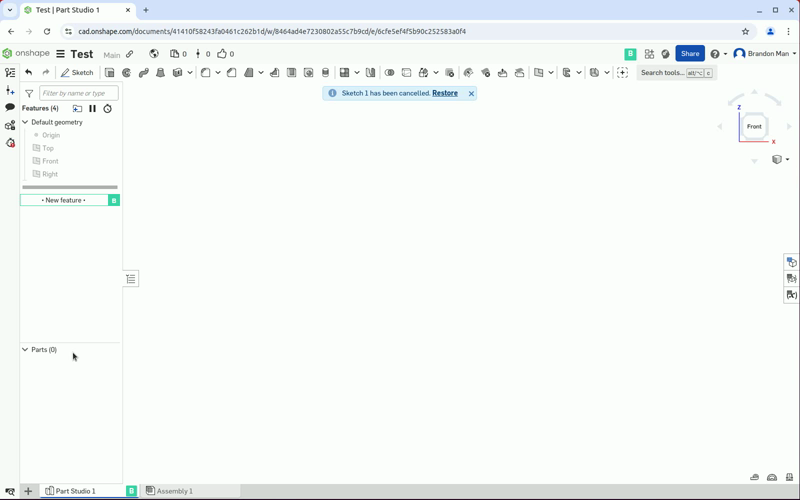
mouse_move(73, 352)
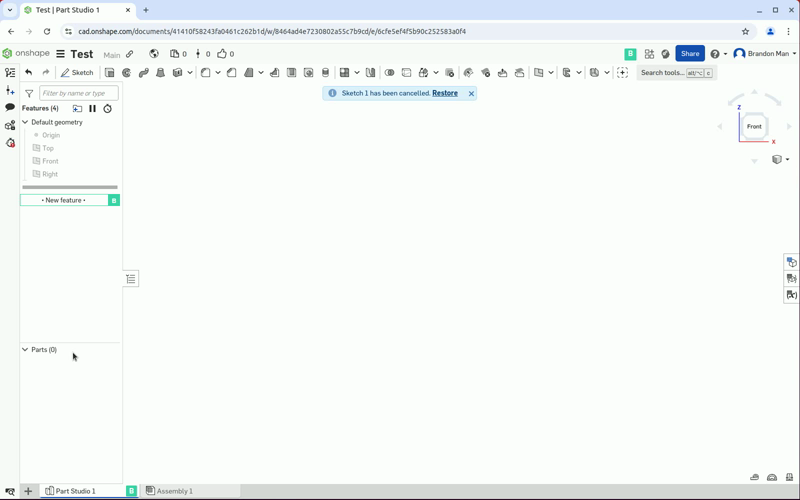
key(shift+y)
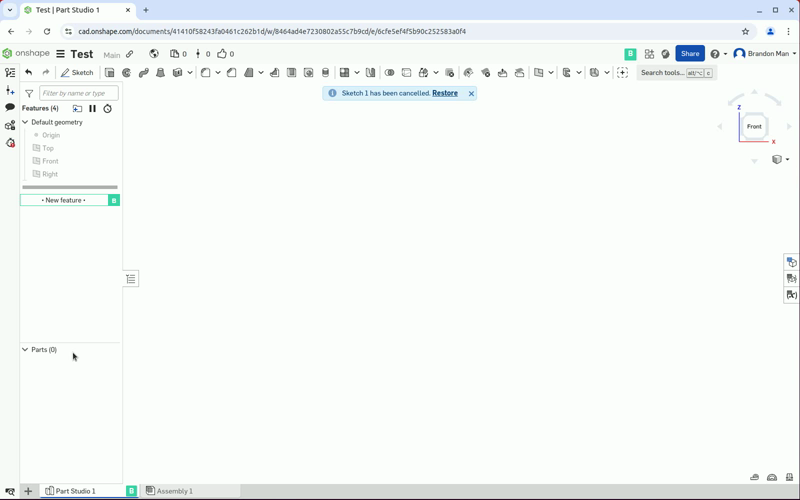
key(shift+s)
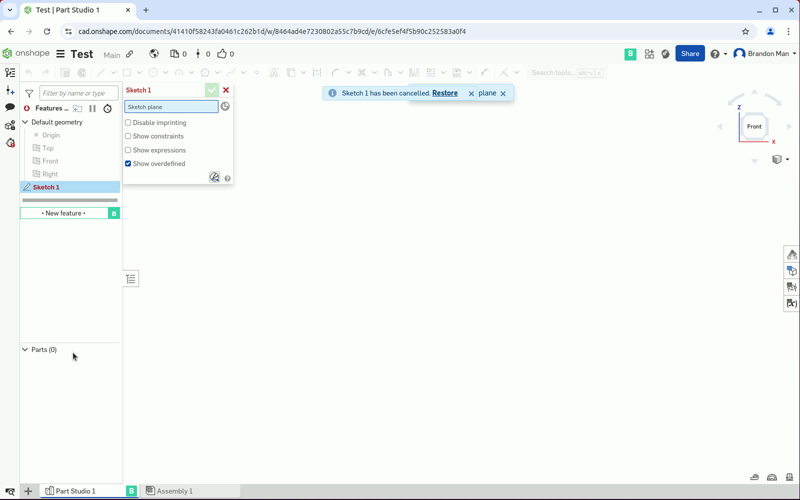
mouse_move(73, 163)
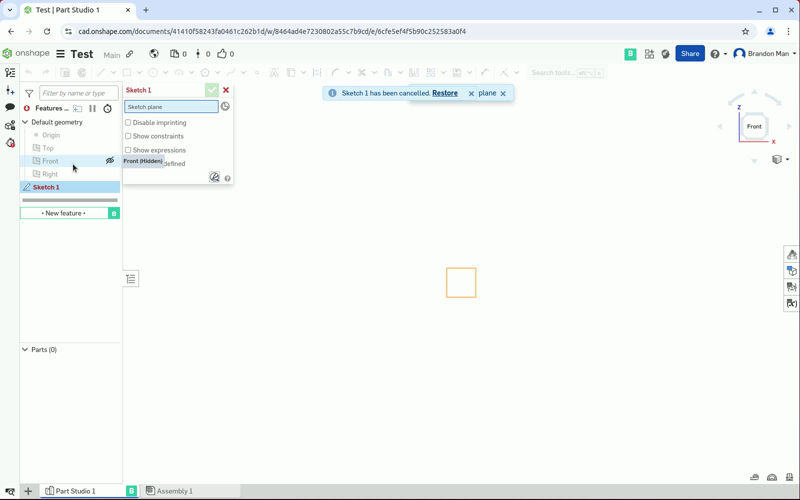
click(73, 163)
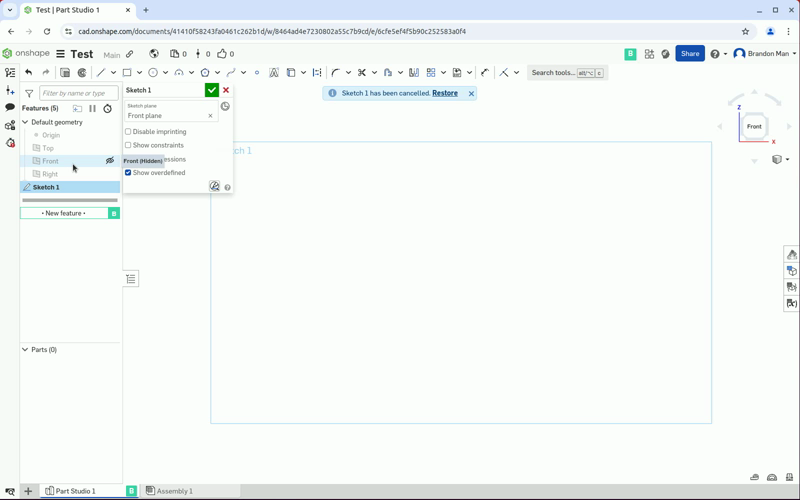
mouse_move(73, 352)
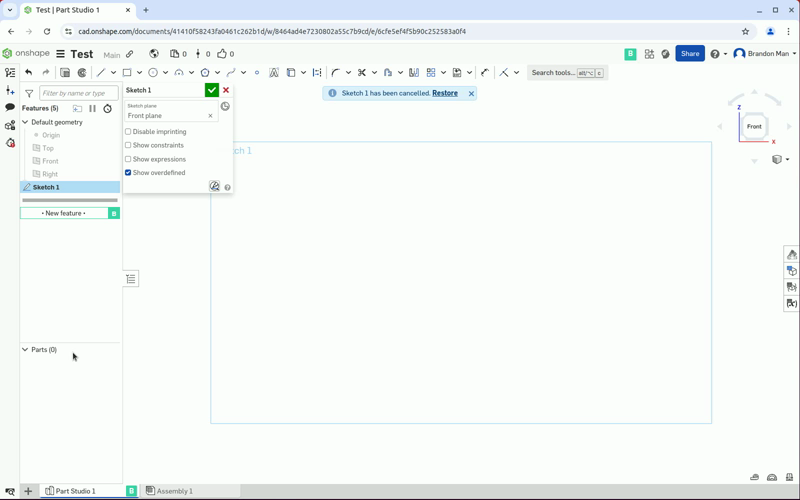
key(y)
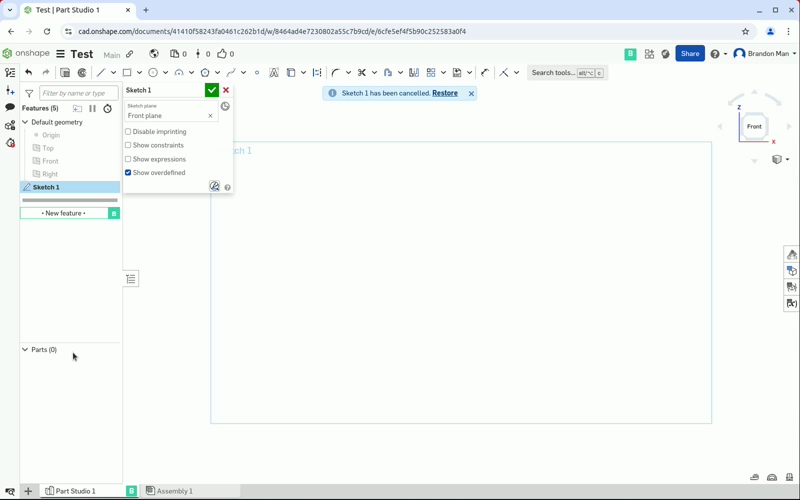
key(l)
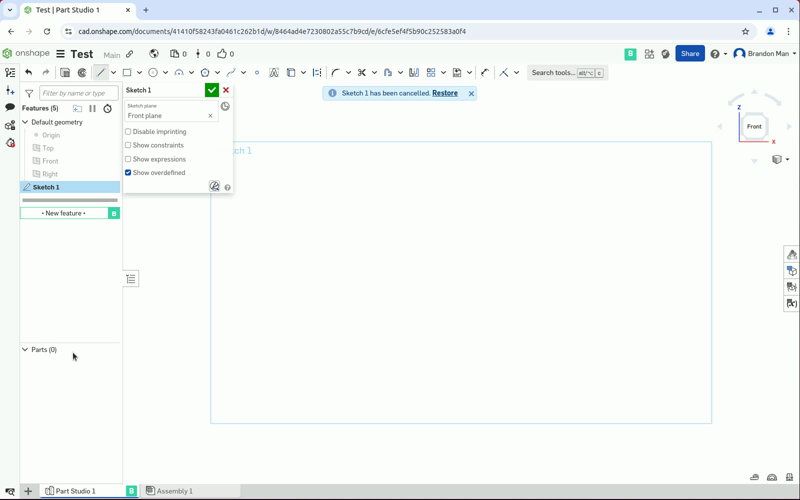
key_down(shift)
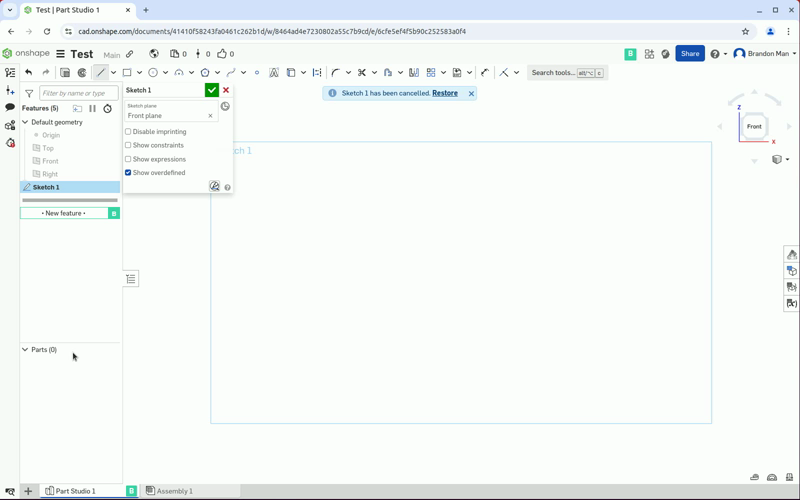
mouse_move(460, 282)
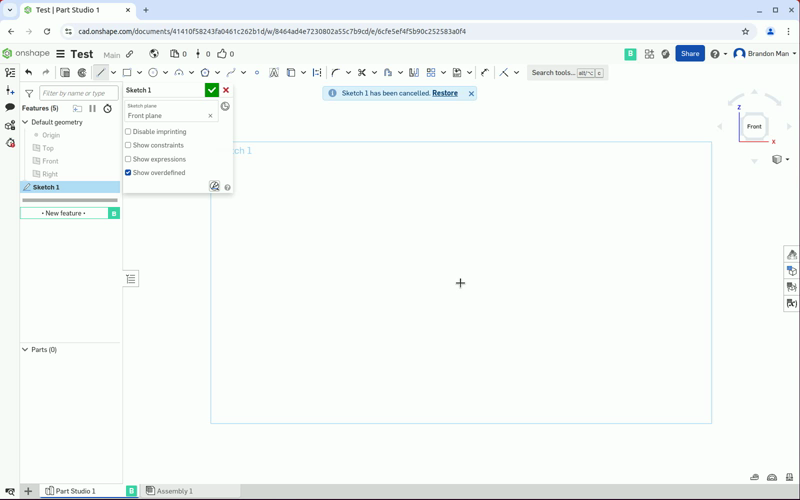
click(460, 282)
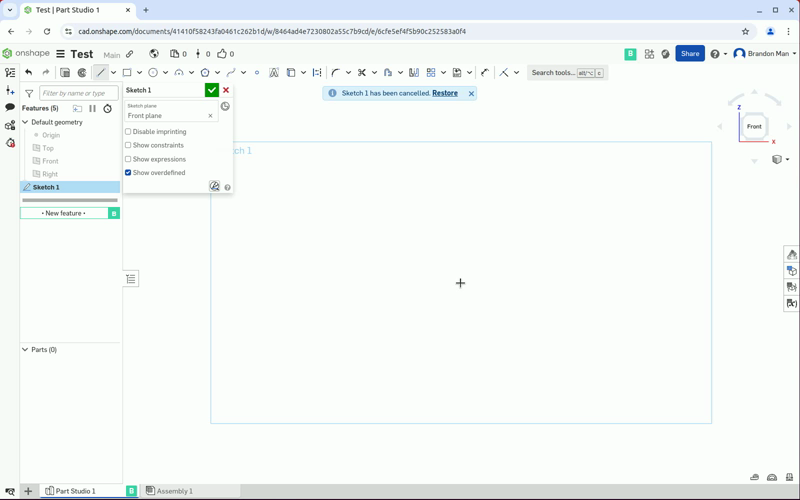
key_up(shift)
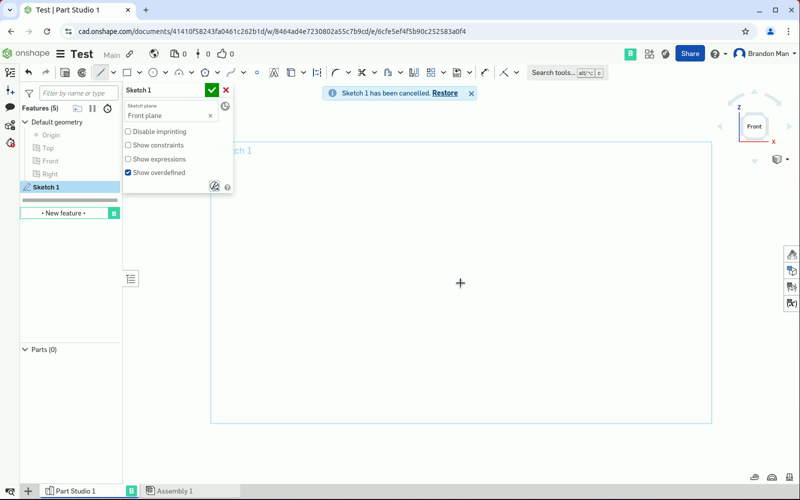
key_down(shift)
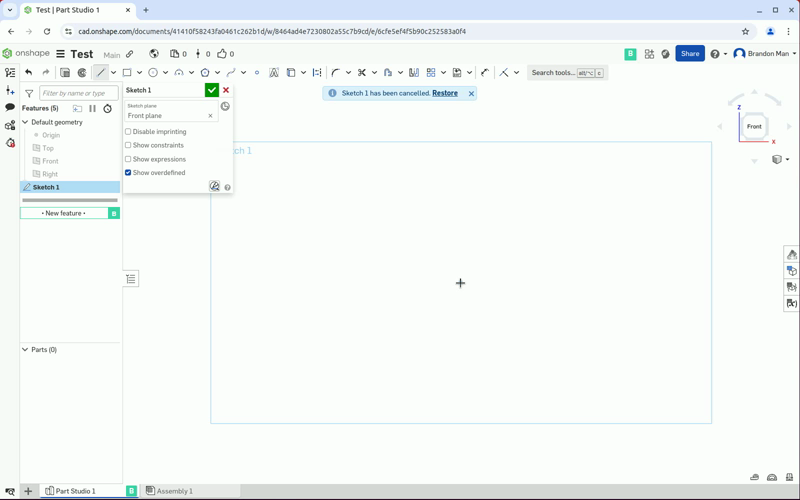
mouse_move(573, 282)
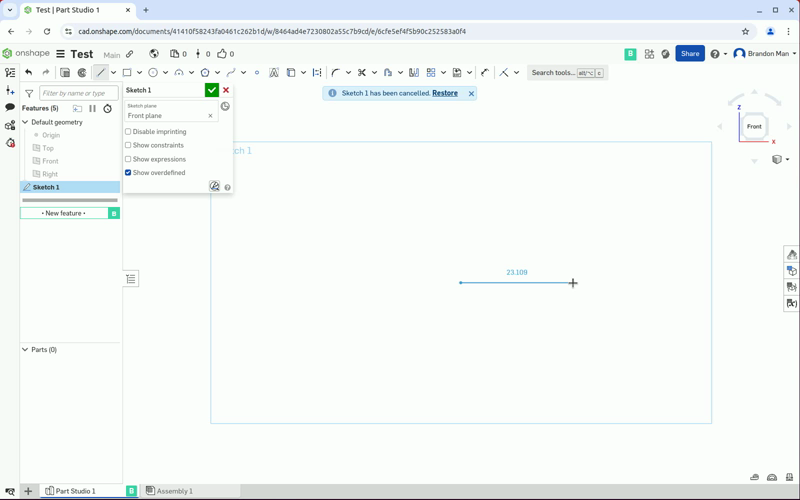
click(573, 282)
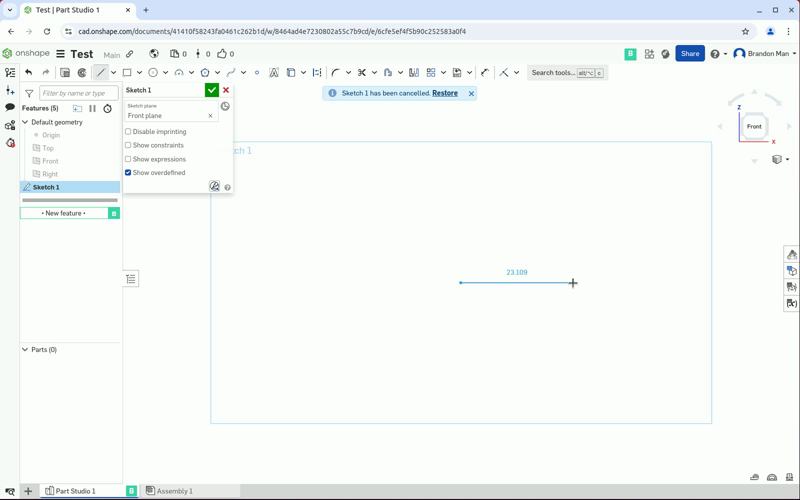
key_up(shift)
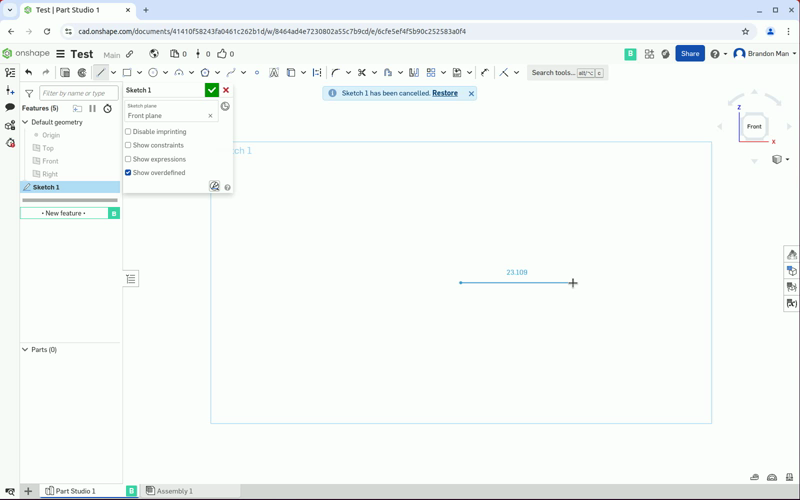
key_down(shift)
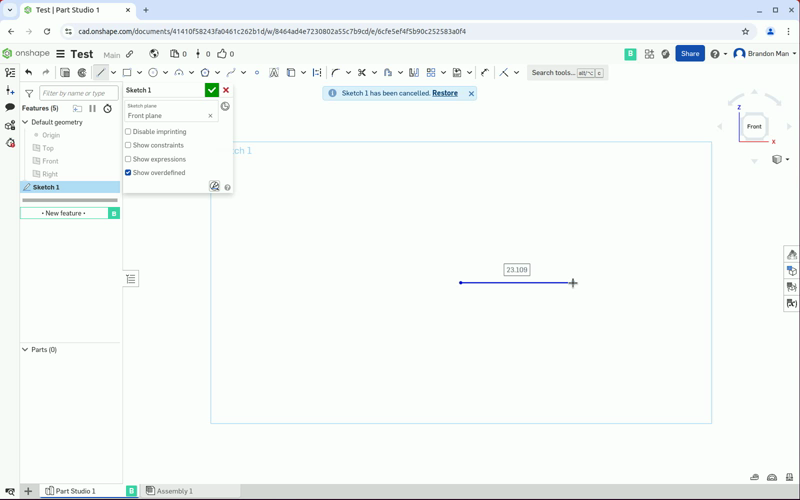
mouse_move(589, 282)
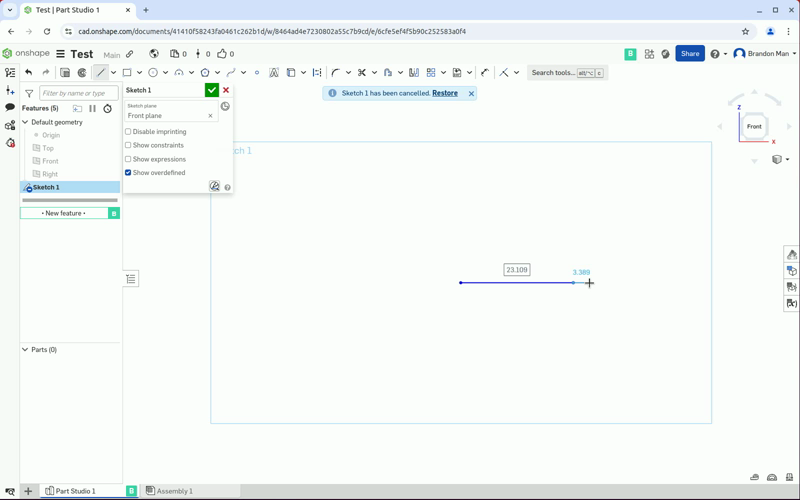
mouse_move(573, 237)
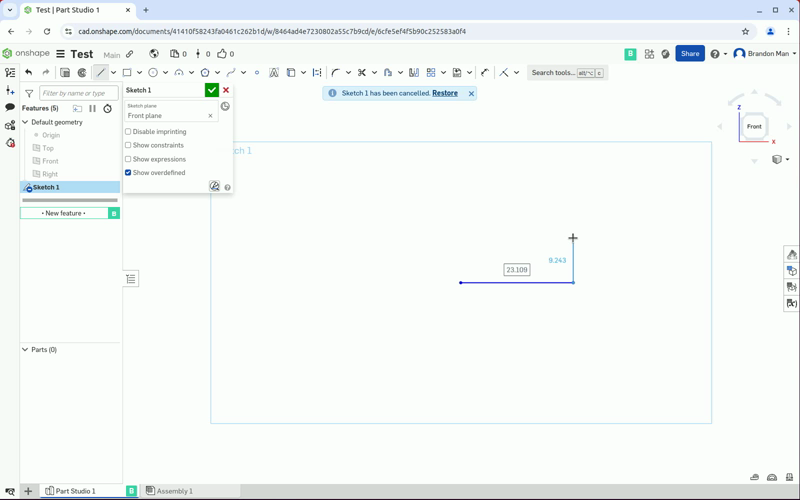
click(573, 237)
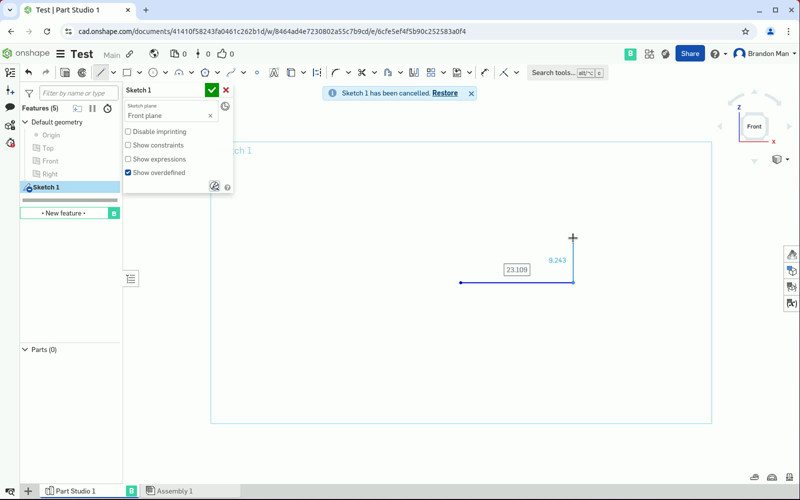
key_up(shift)
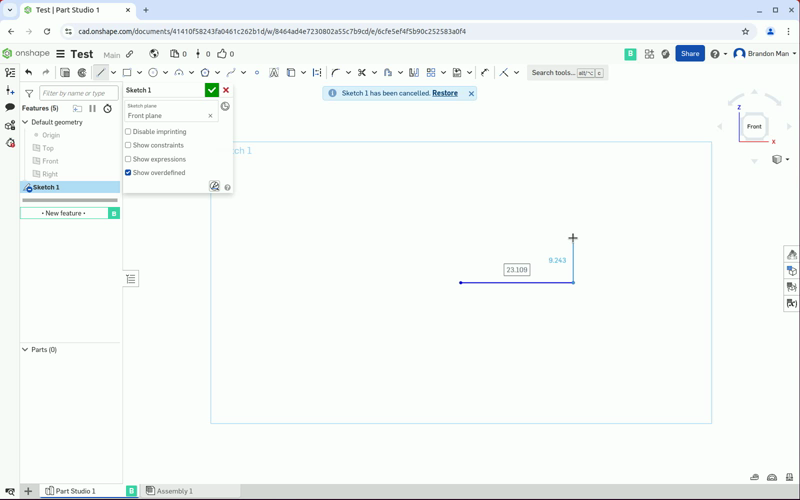
key_down(shift)
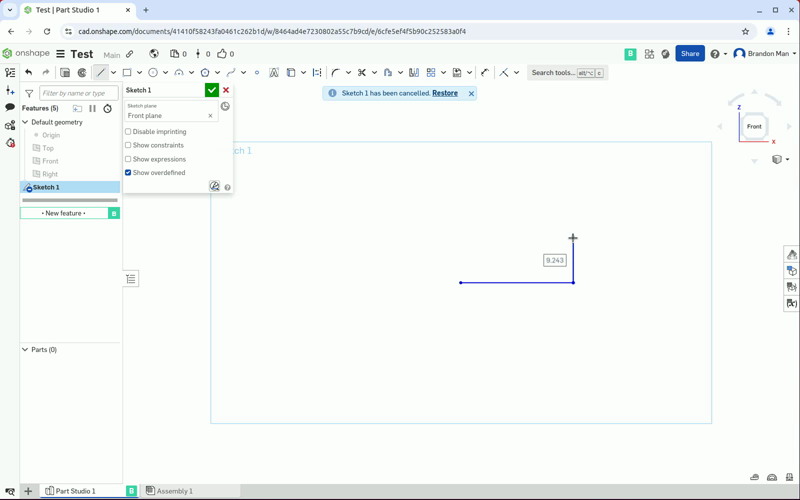
mouse_move(460, 237)
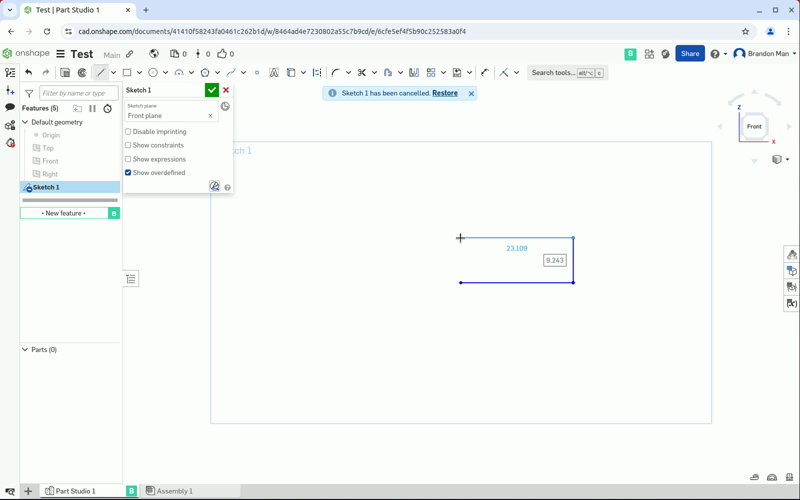
click(460, 237)
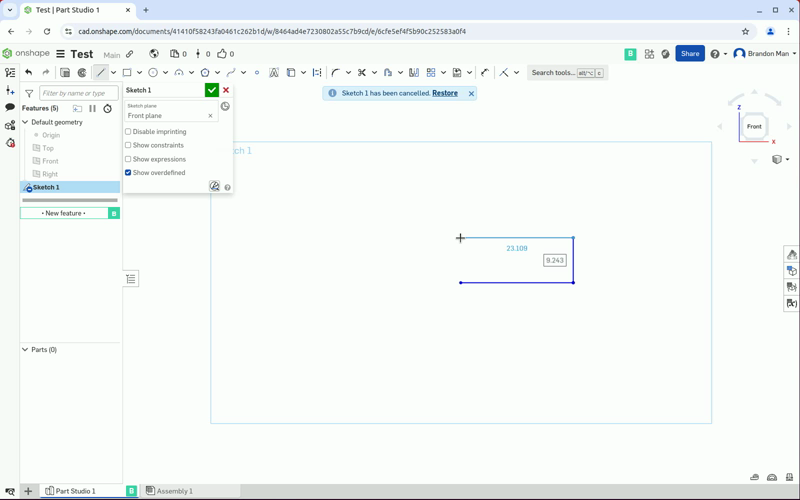
key_up(shift)
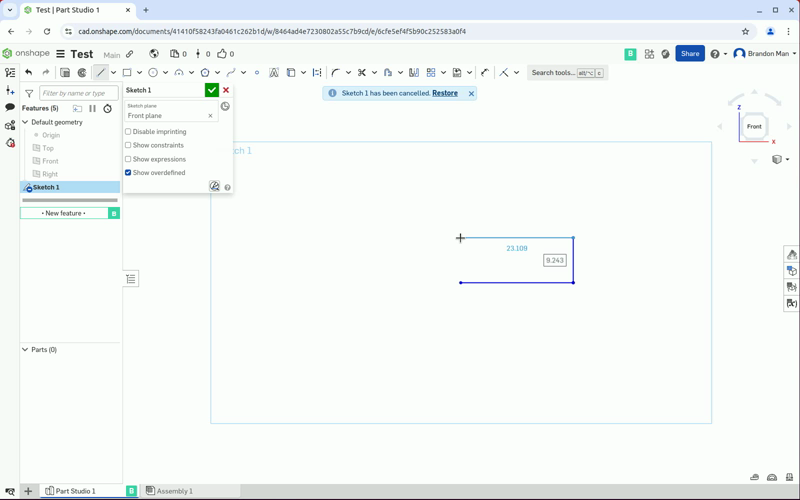
mouse_move(490, 237)
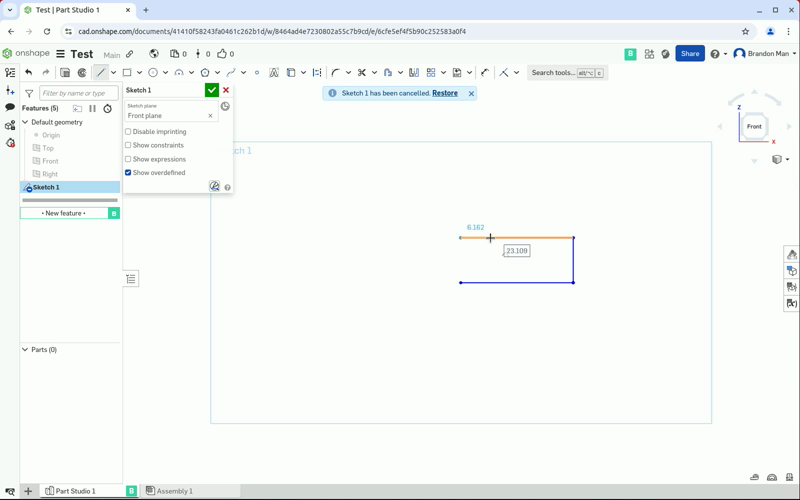
key_down(shift)
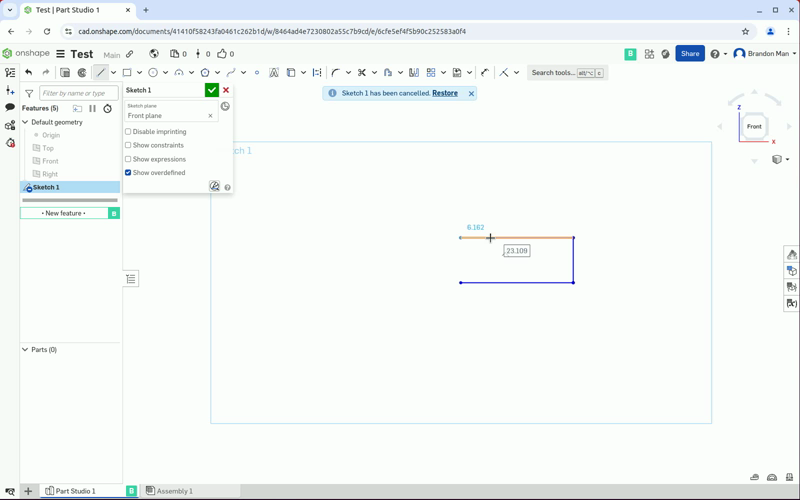
mouse_move(460, 282)
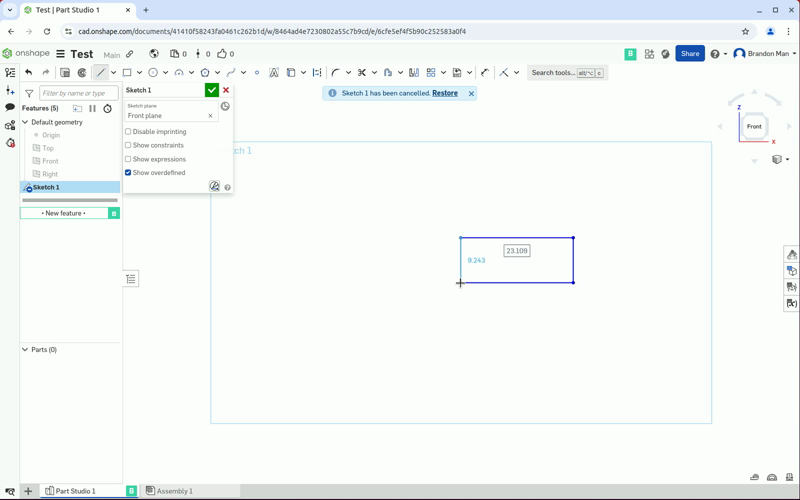
key_up(shift)
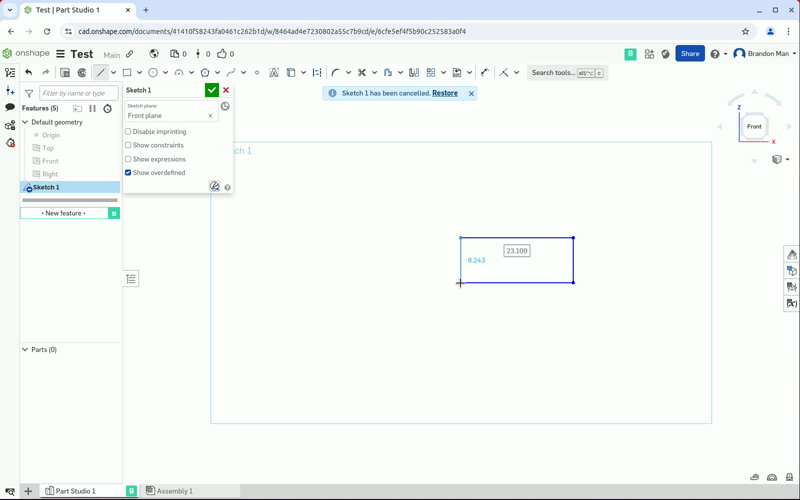
click(460, 282)
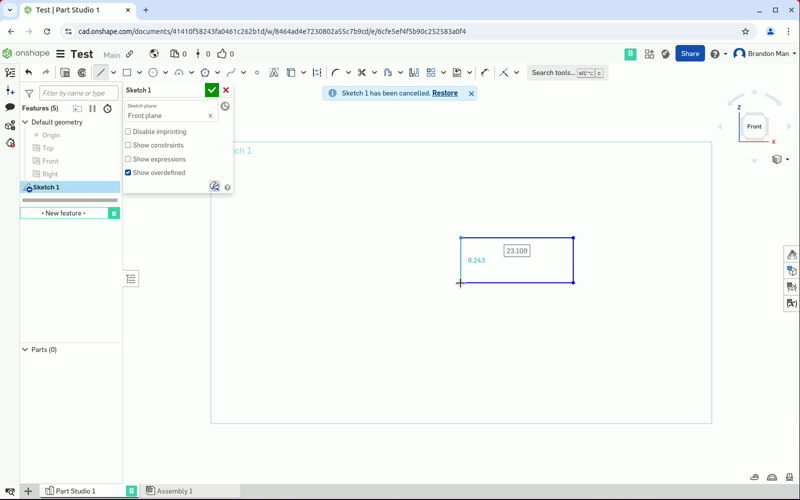
key(esc)
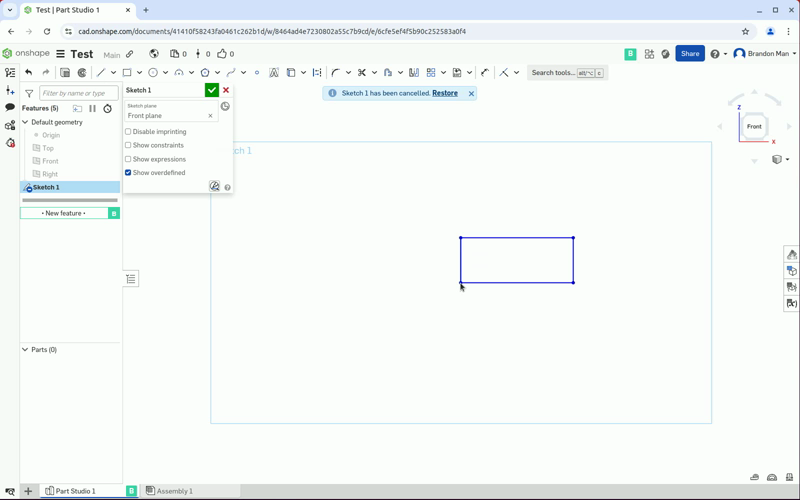
mouse_move(489, 254)
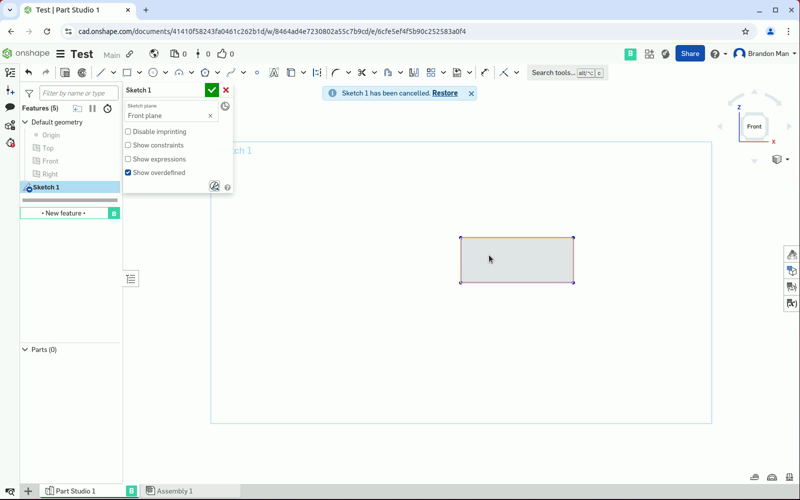
click(489, 254)
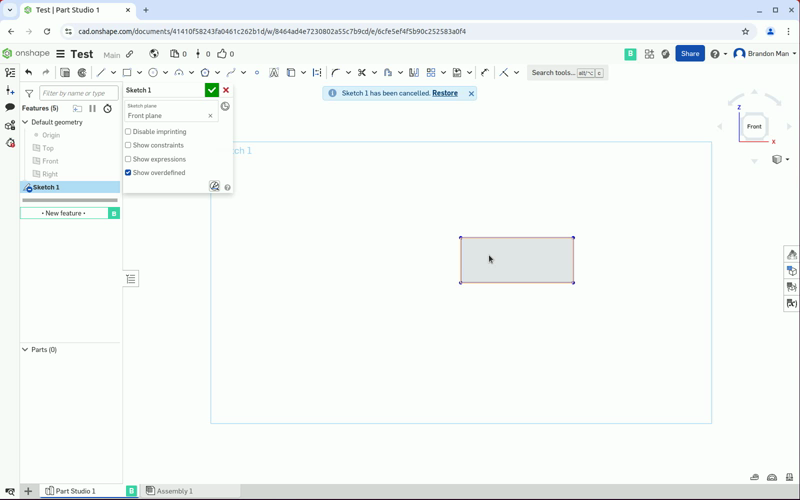
mouse_move(73, 352)
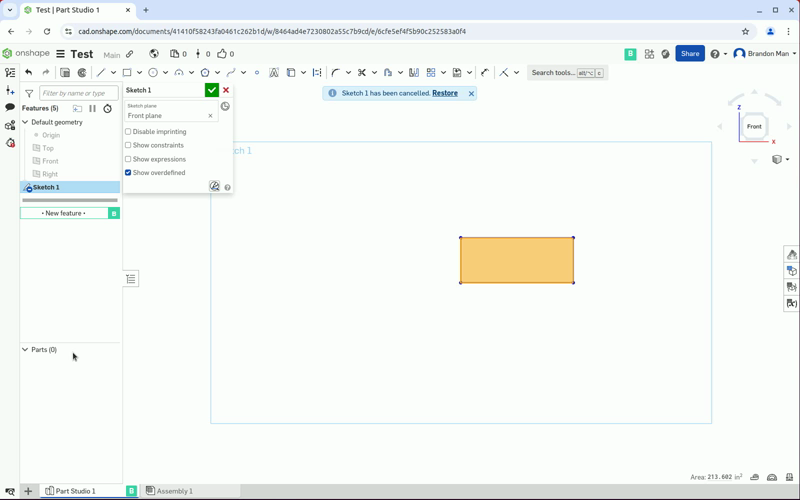
key(shift+y)
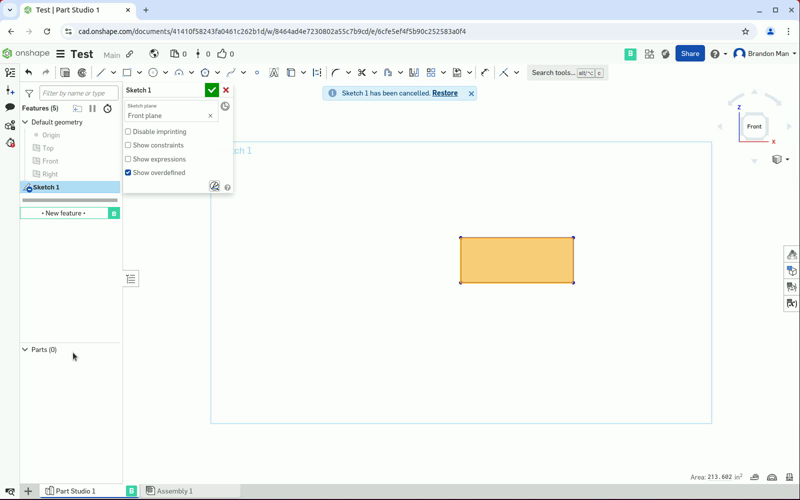
key(shift+e)
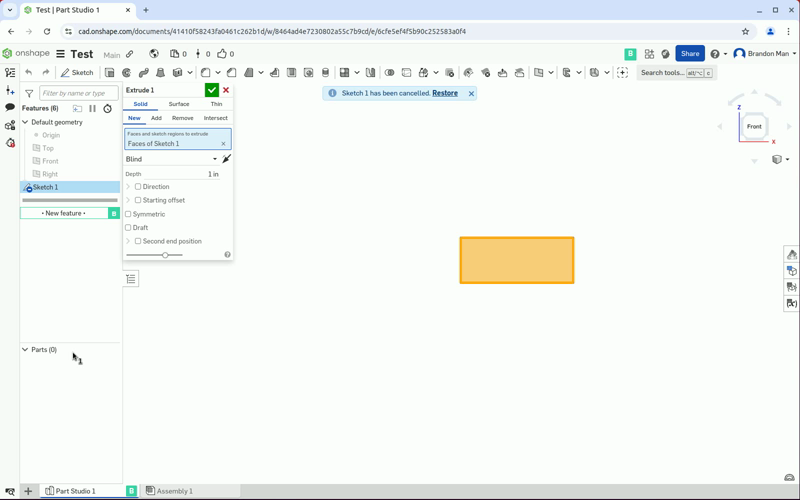
mouse_move(143, 106)
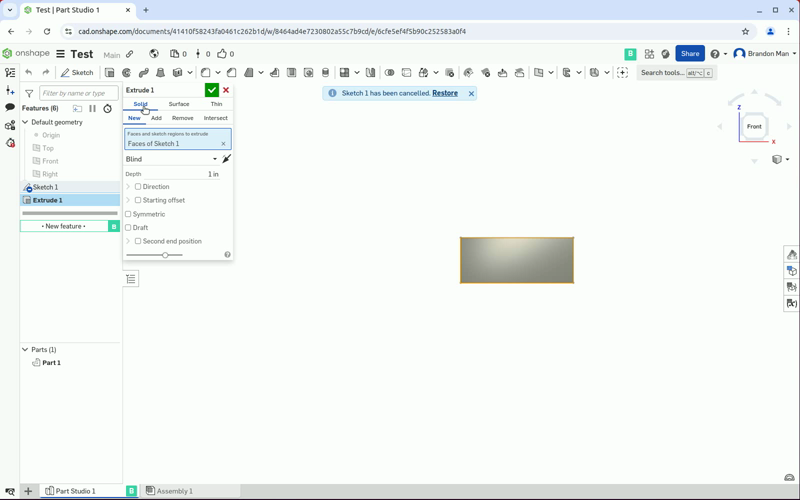
click(143, 106)
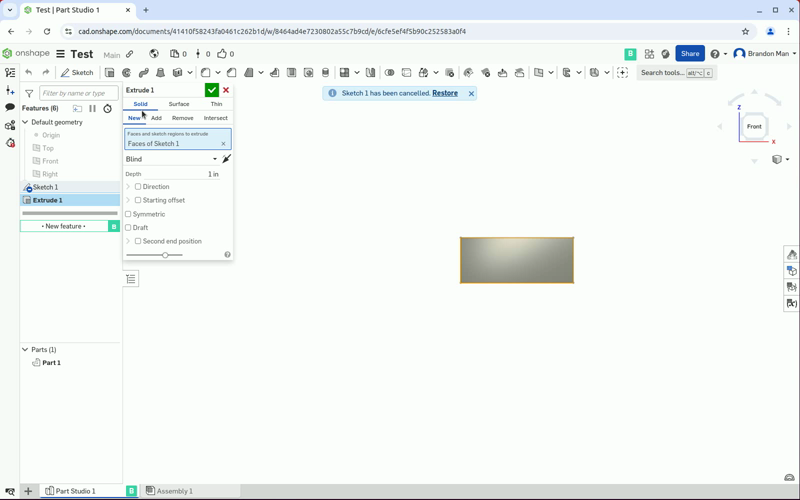
mouse_move(137, 120)
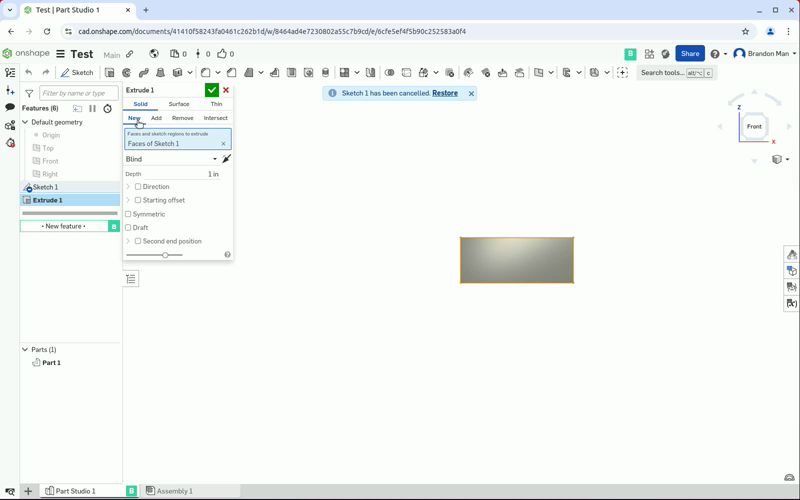
click(137, 120)
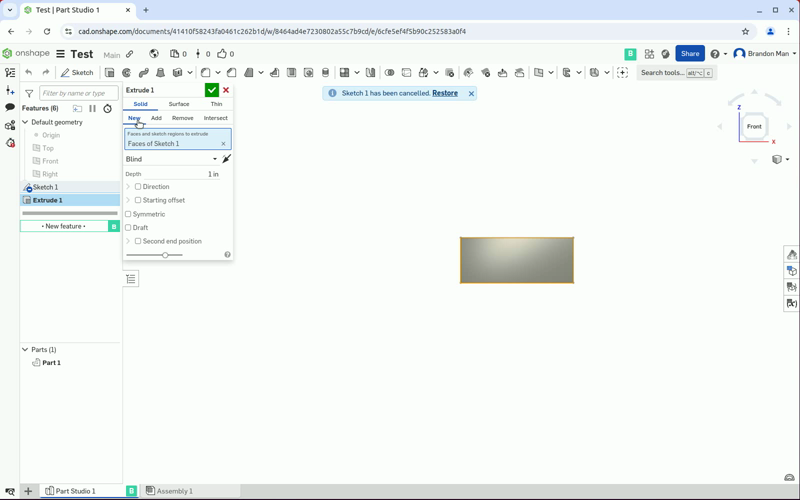
key(tab, 4)
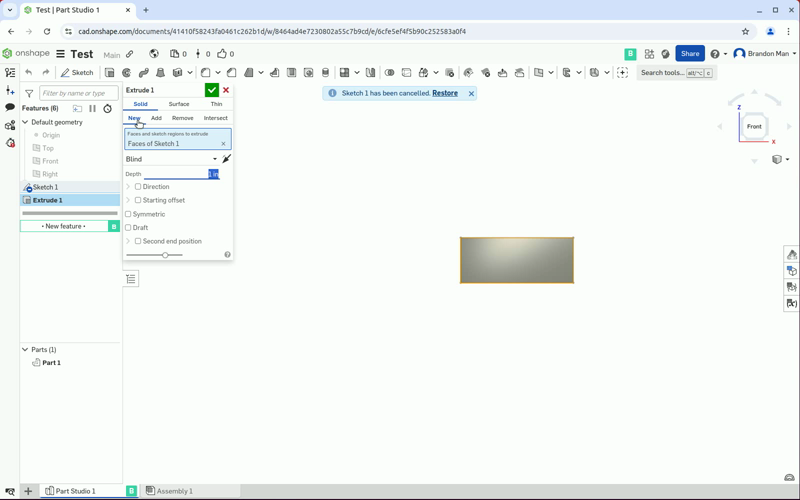
text(13.961)
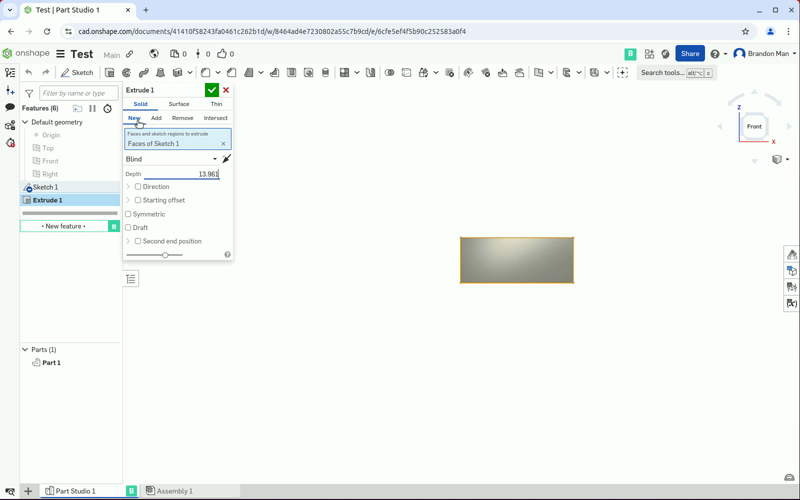
key(enter)
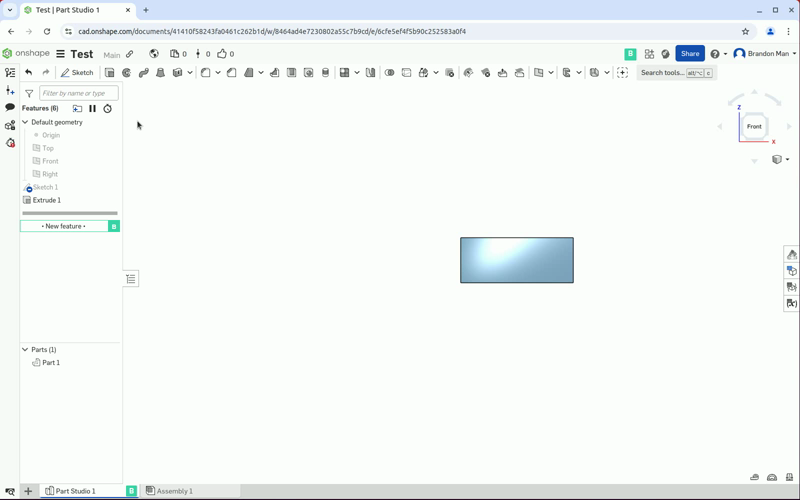
key(shift+h)
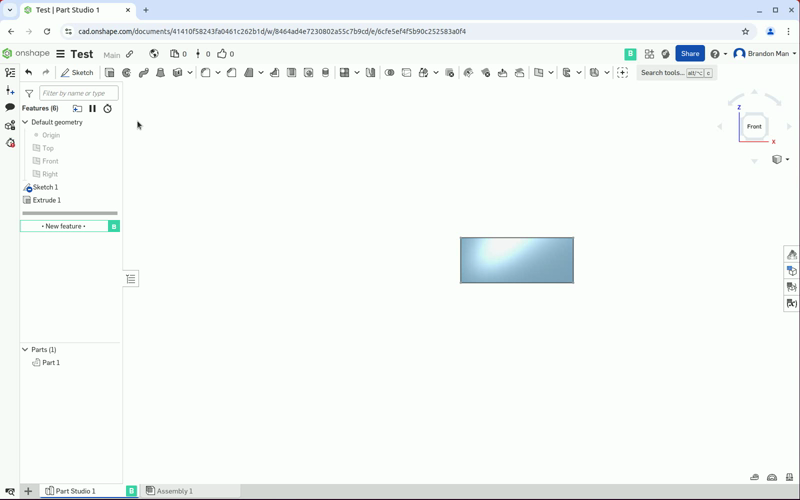
key(shift+h)
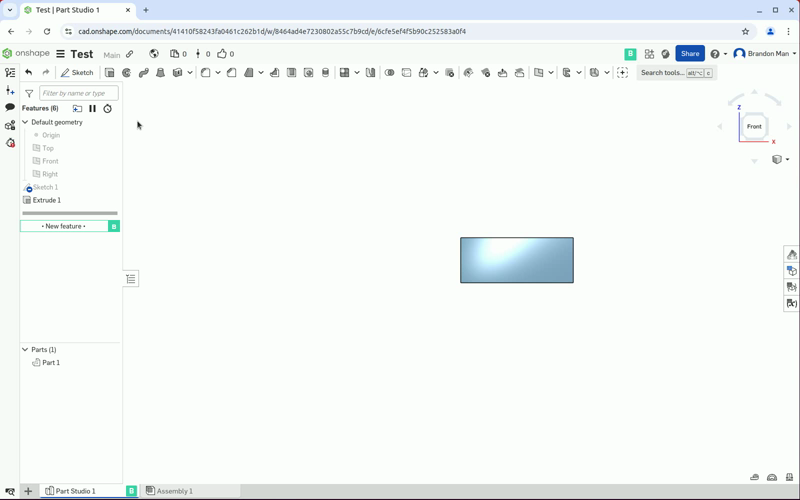
mouse_move(73, 189)
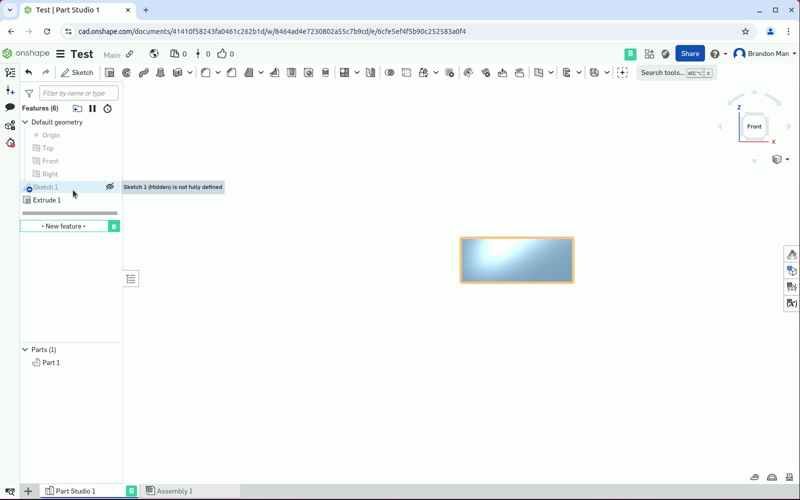
click(73, 189)
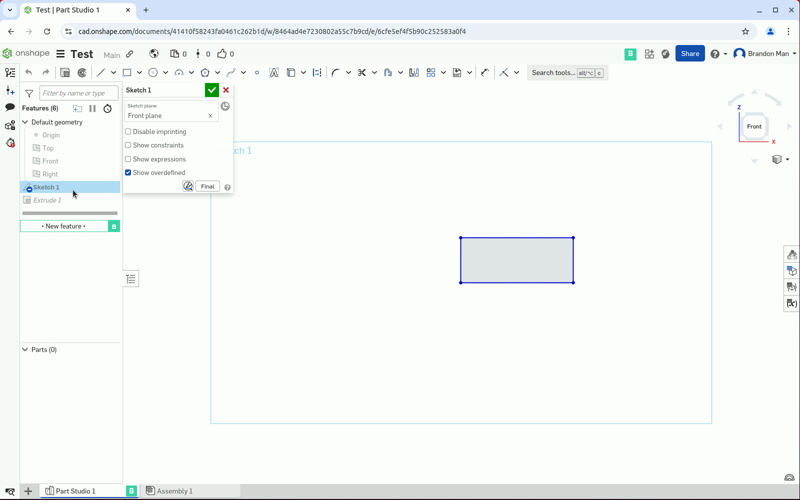
mouse_move(229, 92)
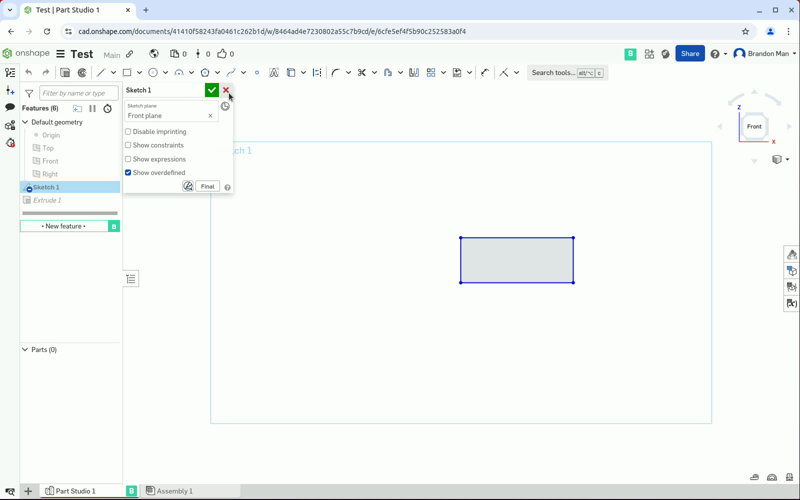
click(229, 92)
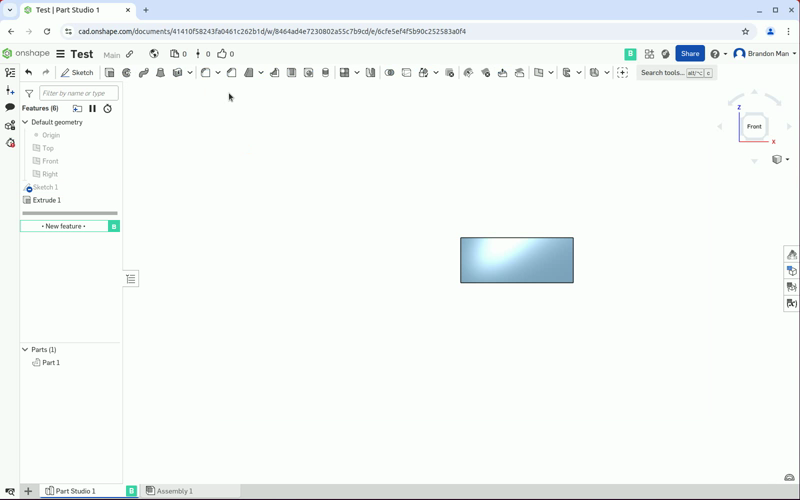
mouse_move(541, 75)
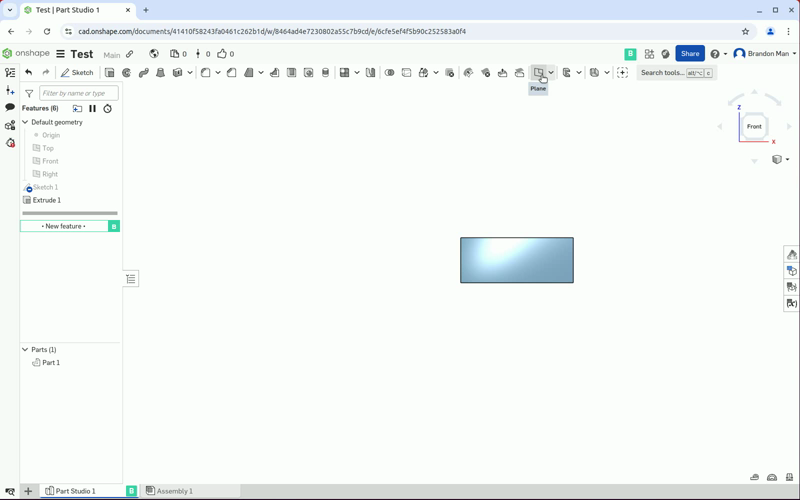
click(541, 75)
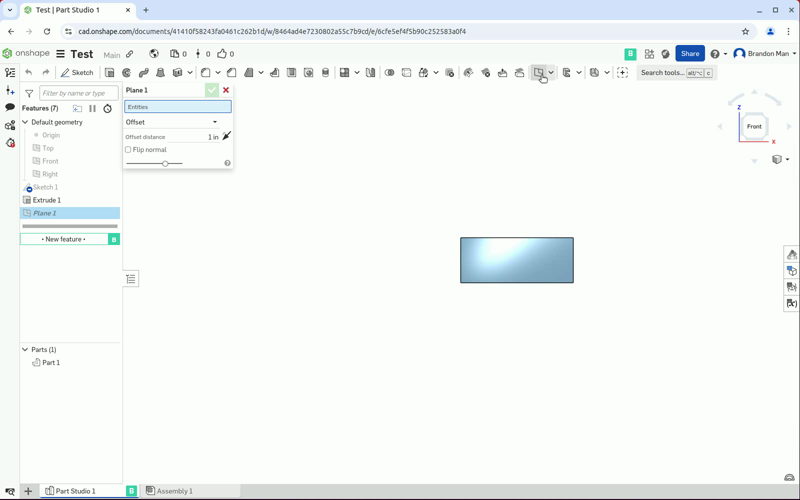
mouse_move(73, 163)
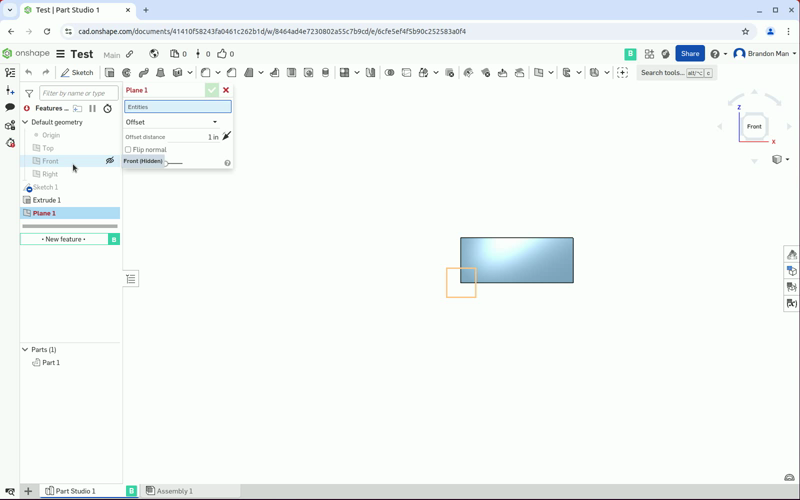
click(73, 163)
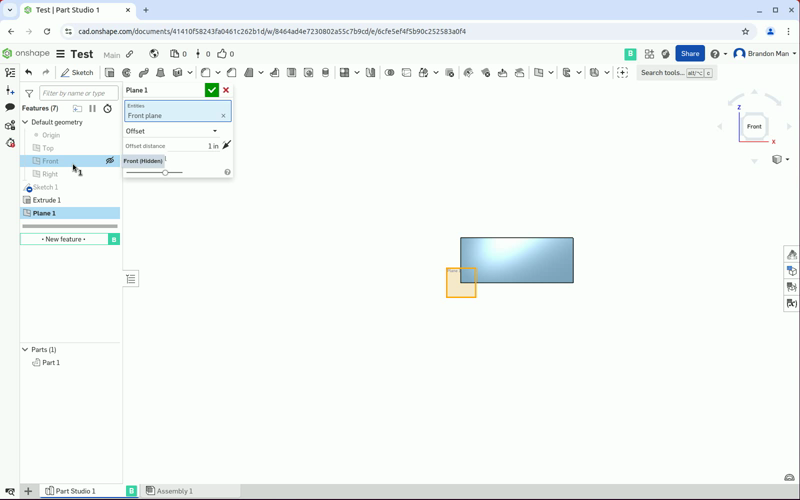
key(tab, 2)
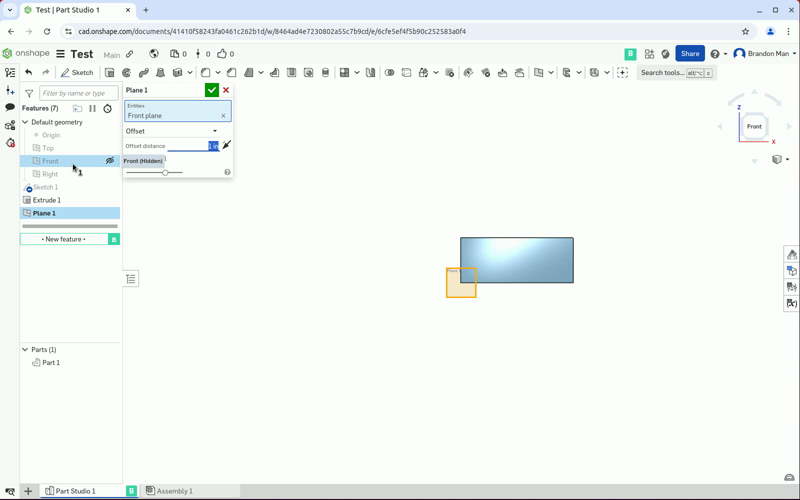
text(13.957)
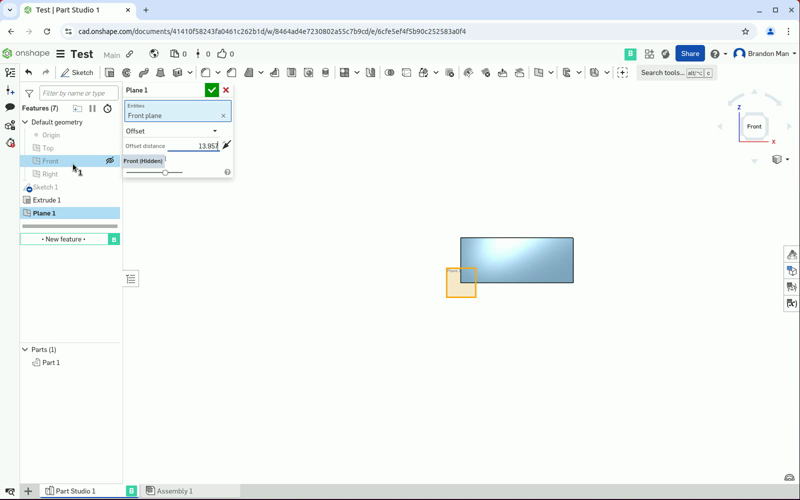
key(enter, 2)
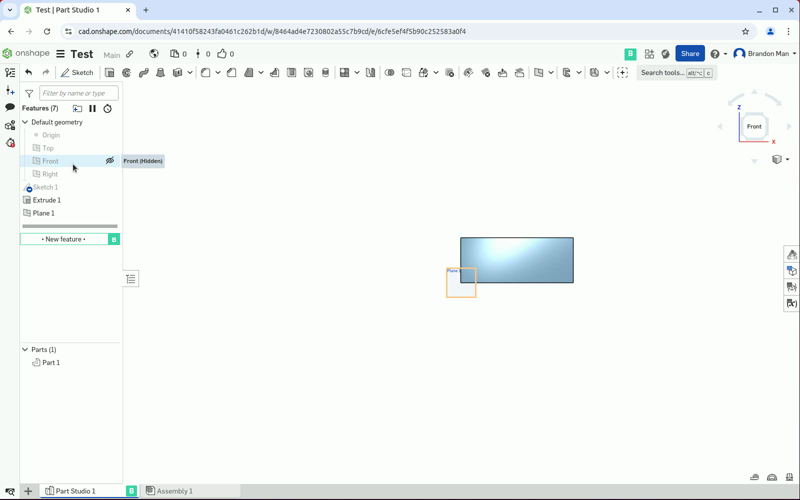
key(shift+s)
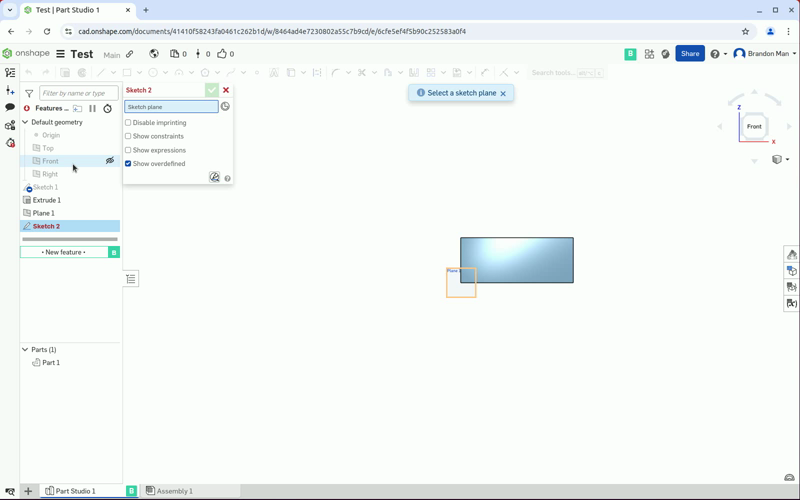
mouse_move(73, 215)
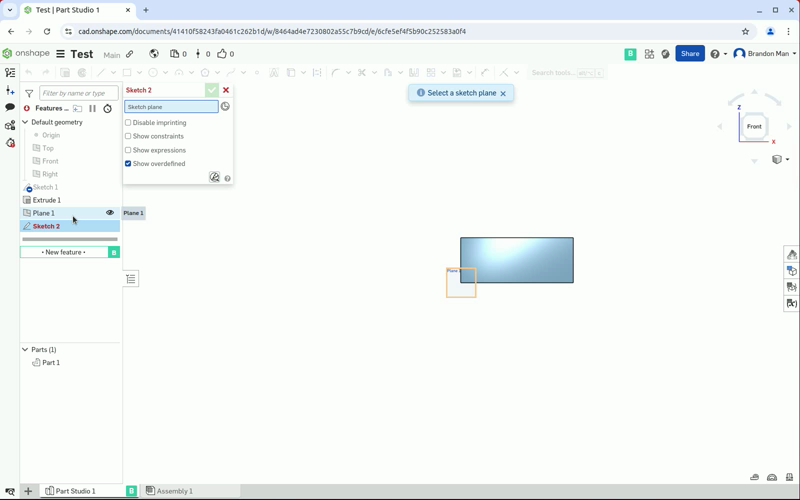
click(73, 215)
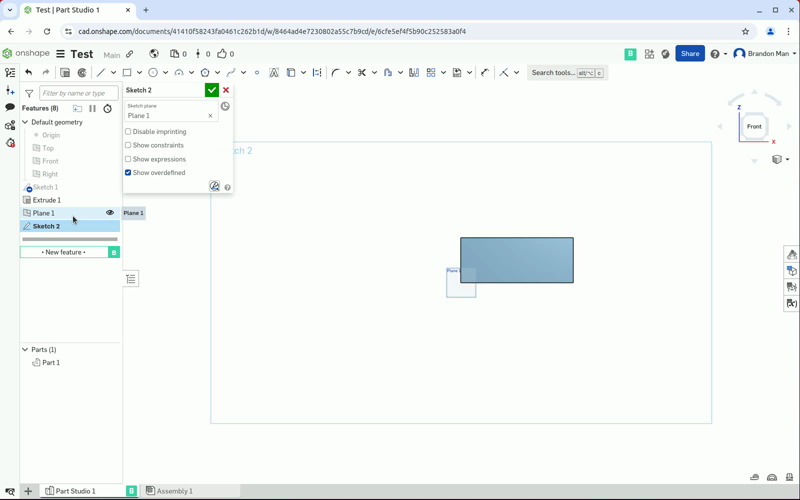
mouse_move(73, 352)
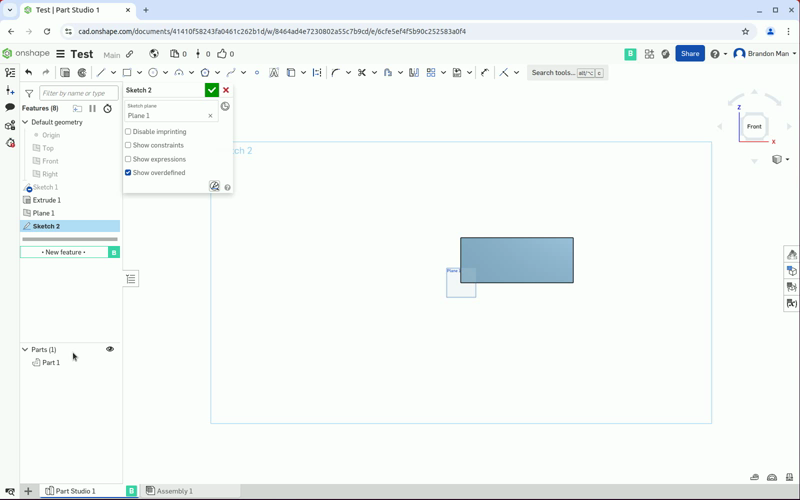
key(y)
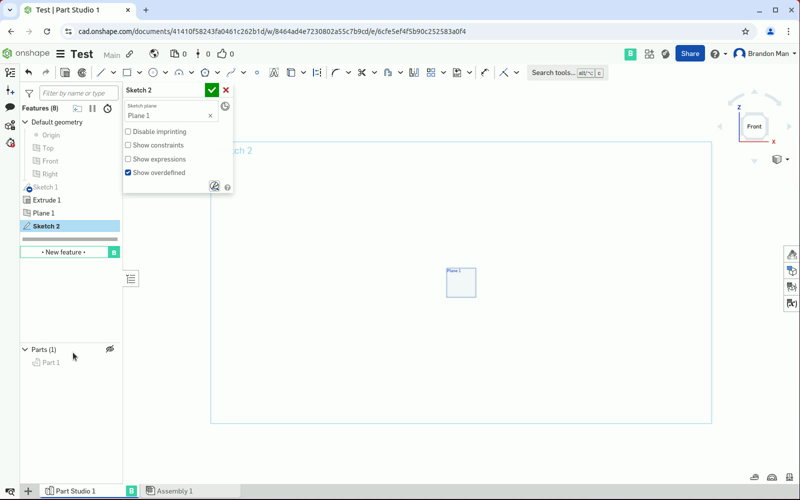
key(l)
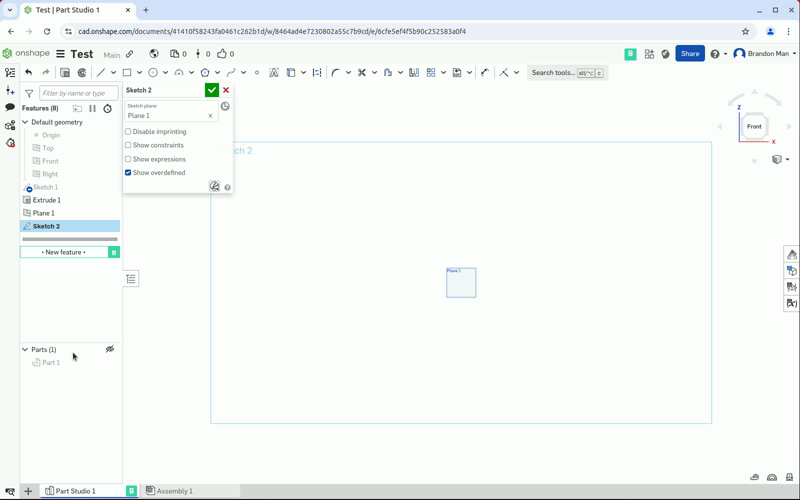
key_down(shift)
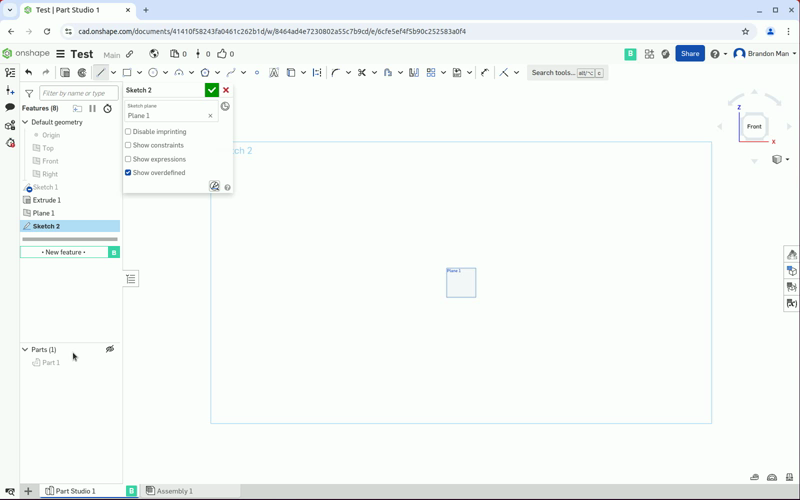
mouse_move(528, 260)
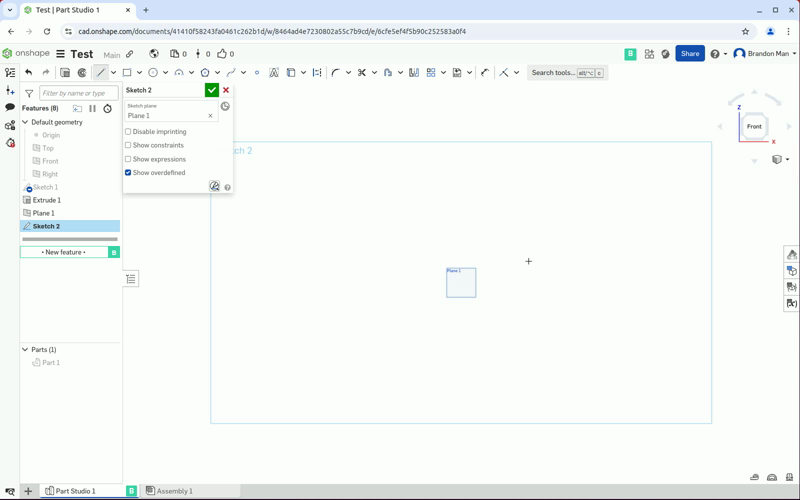
click(528, 260)
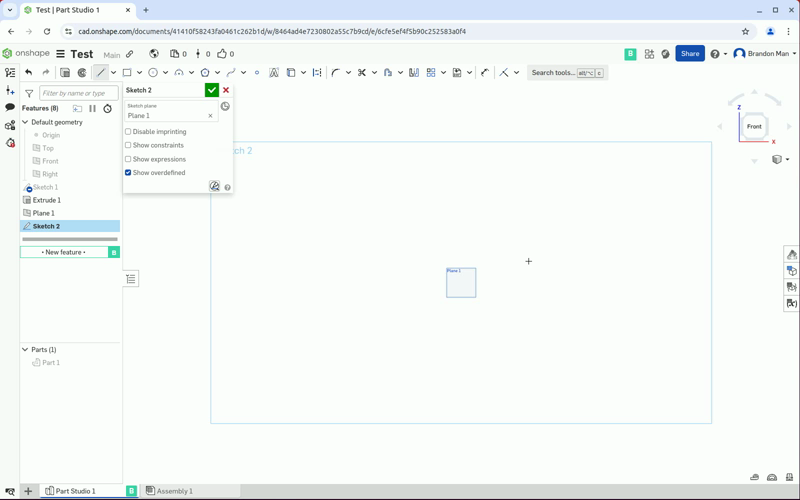
key_up(shift)
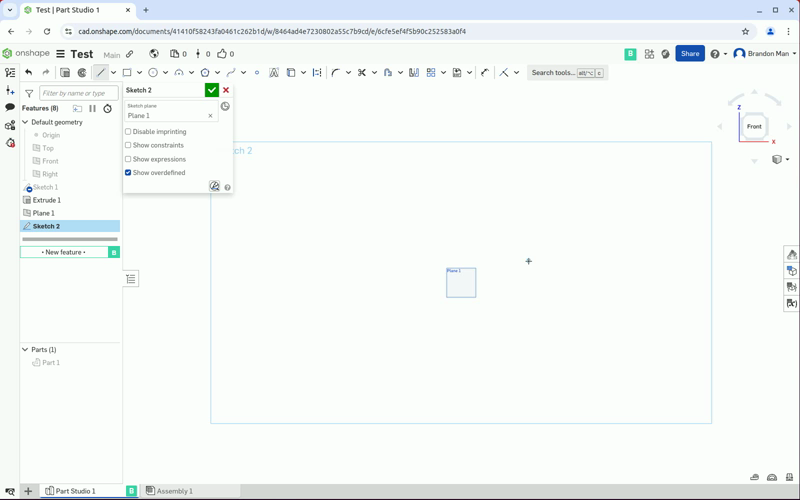
key_down(shift)
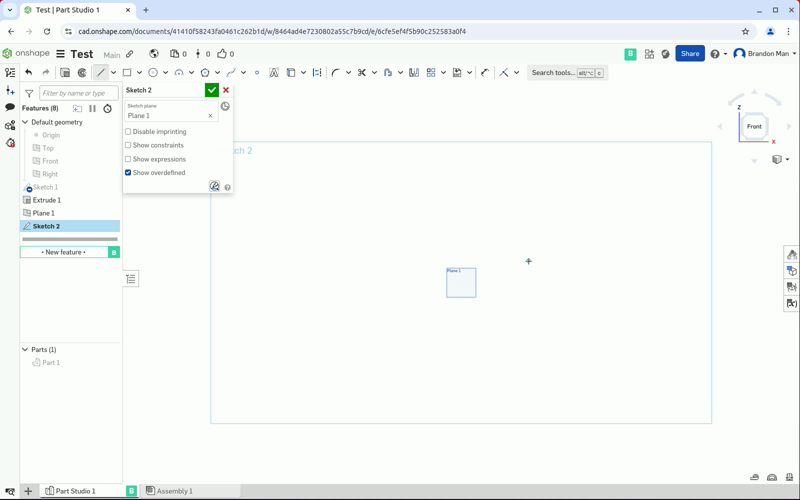
mouse_move(558, 260)
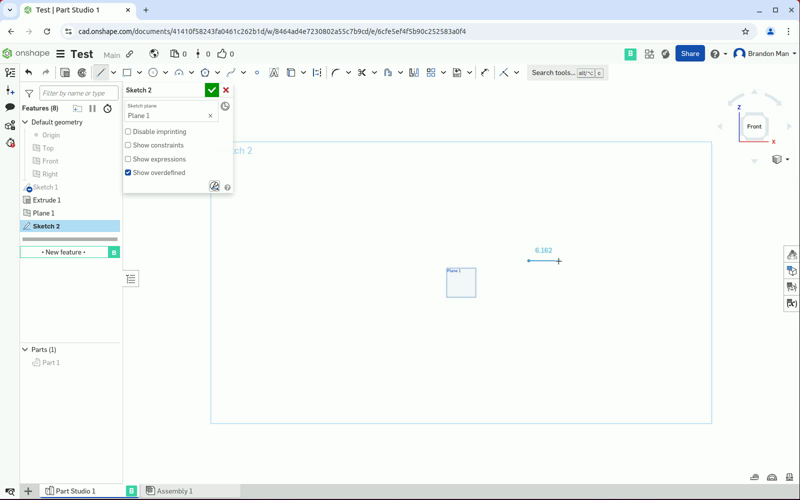
mouse_move(573, 260)
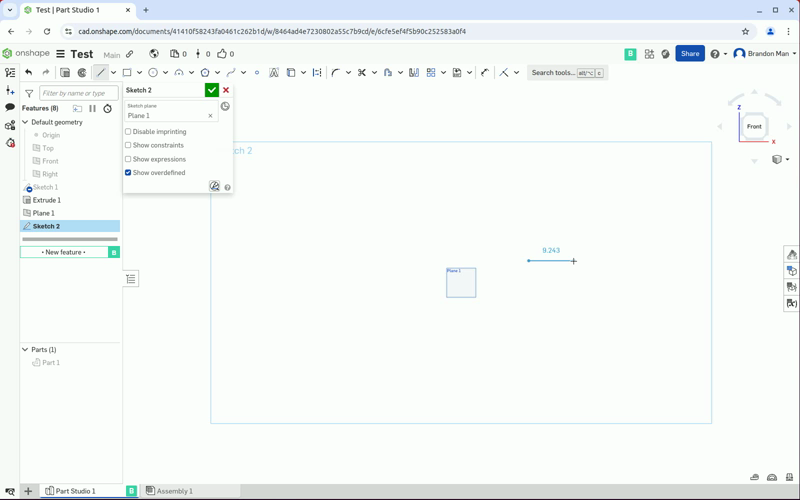
click(573, 260)
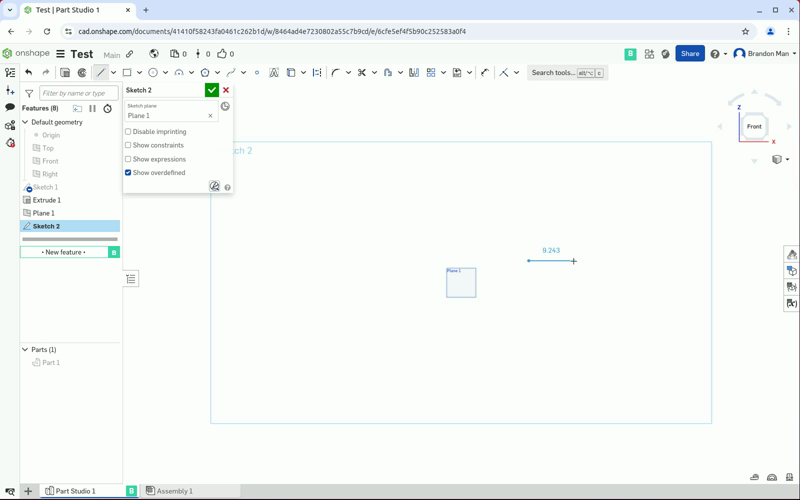
key_up(shift)
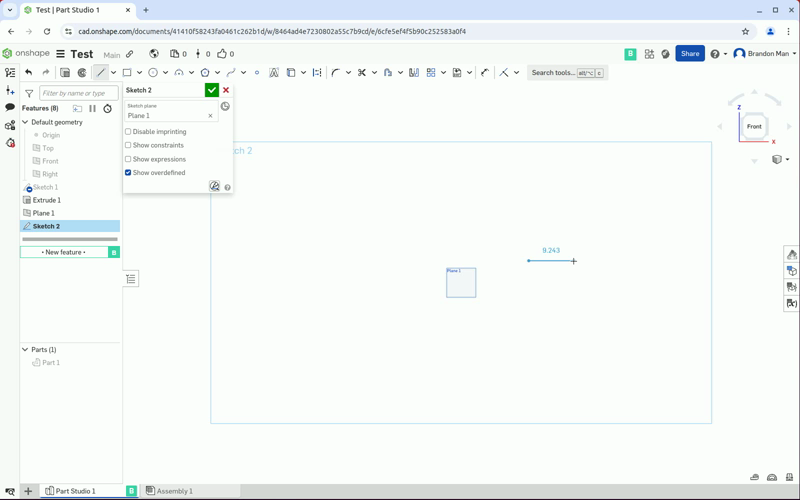
key_down(shift)
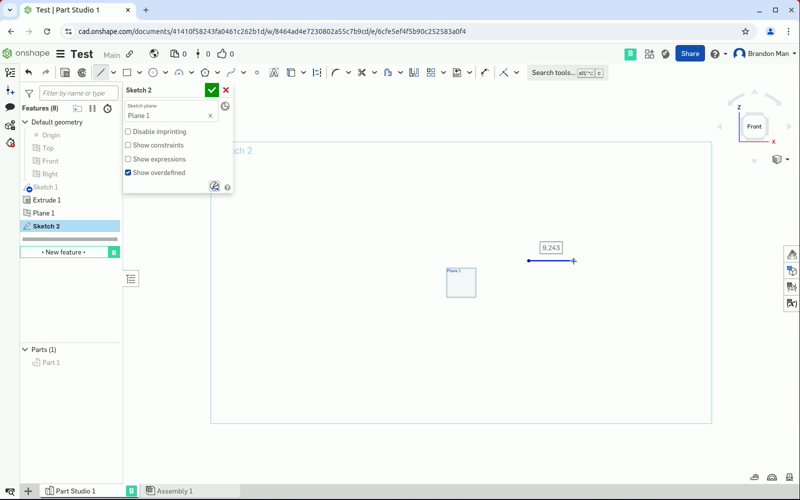
mouse_move(589, 260)
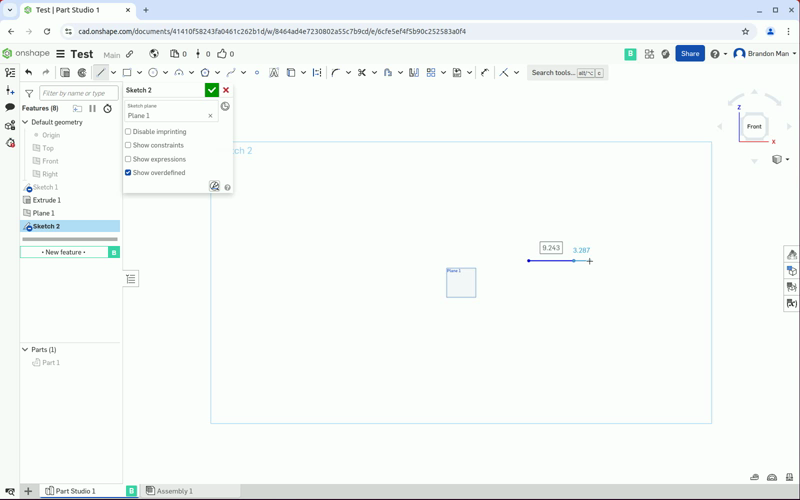
mouse_move(573, 237)
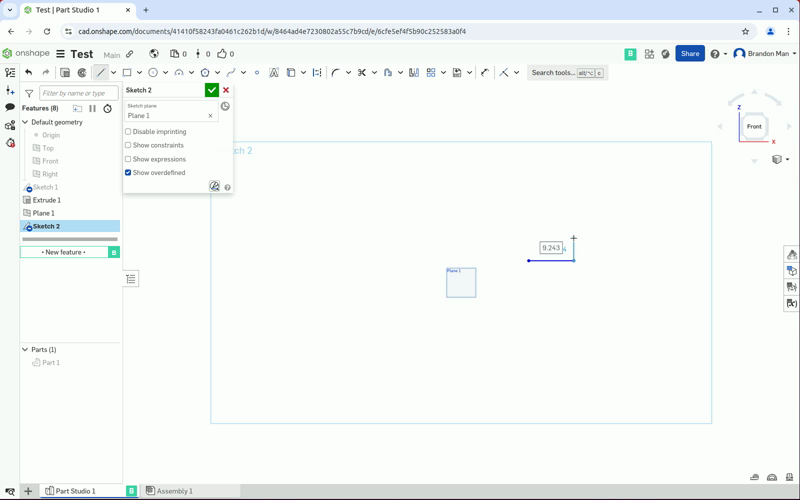
click(573, 237)
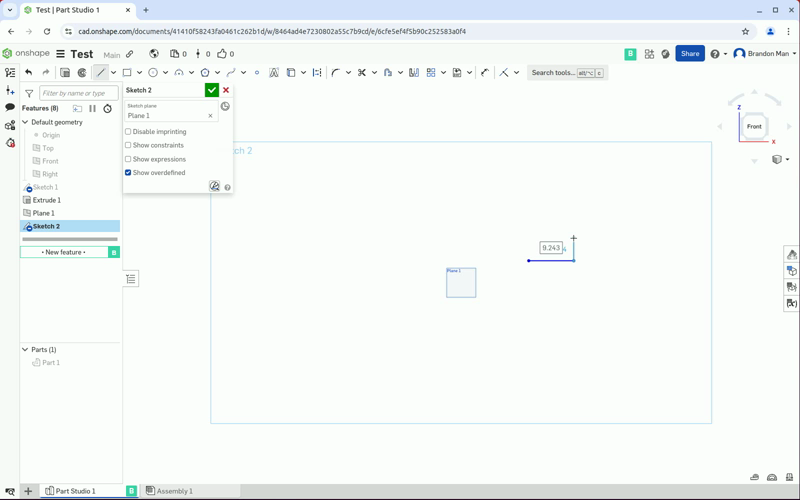
key_up(shift)
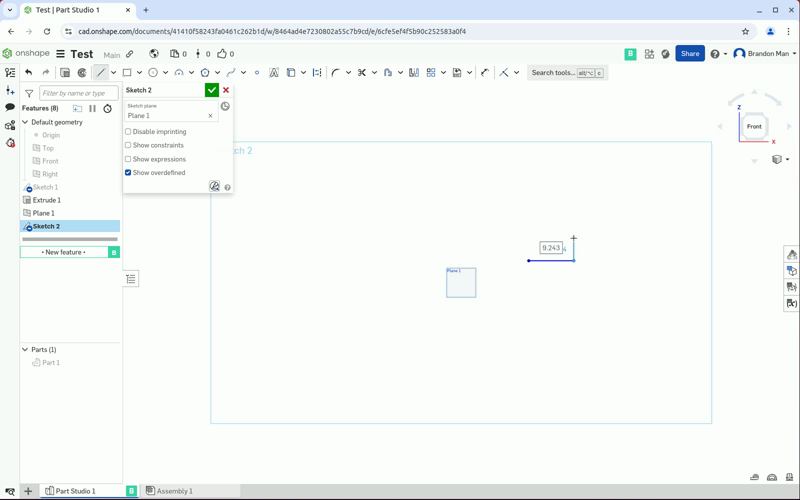
key_down(shift)
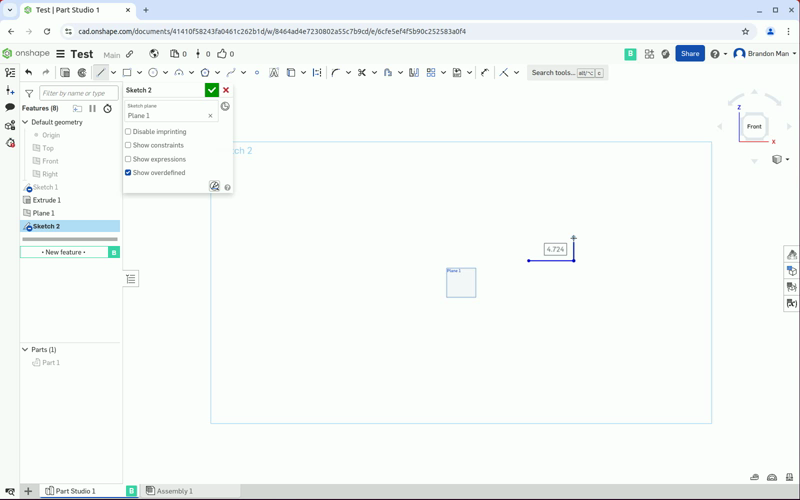
mouse_move(589, 237)
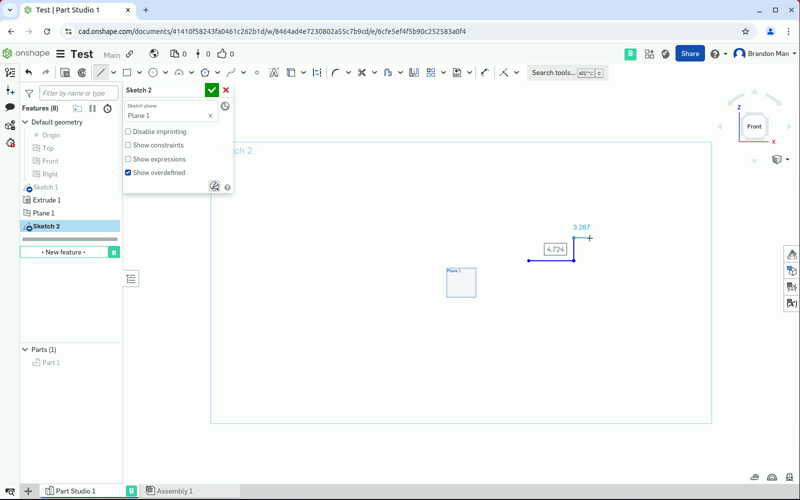
mouse_move(528, 237)
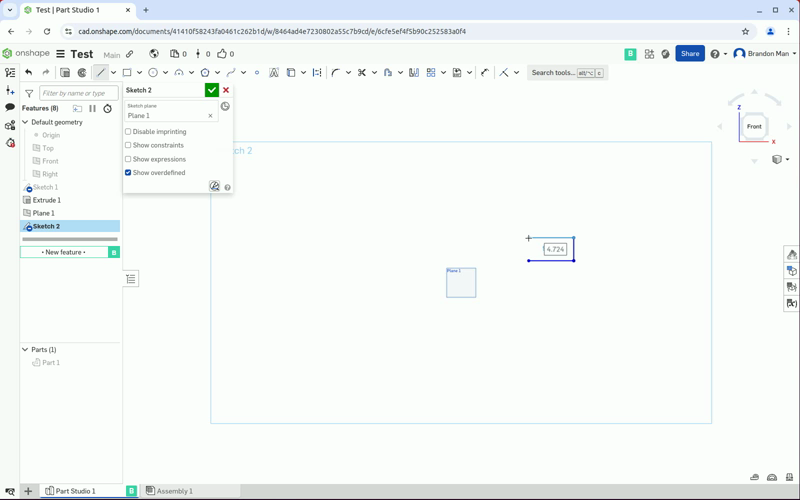
click(528, 237)
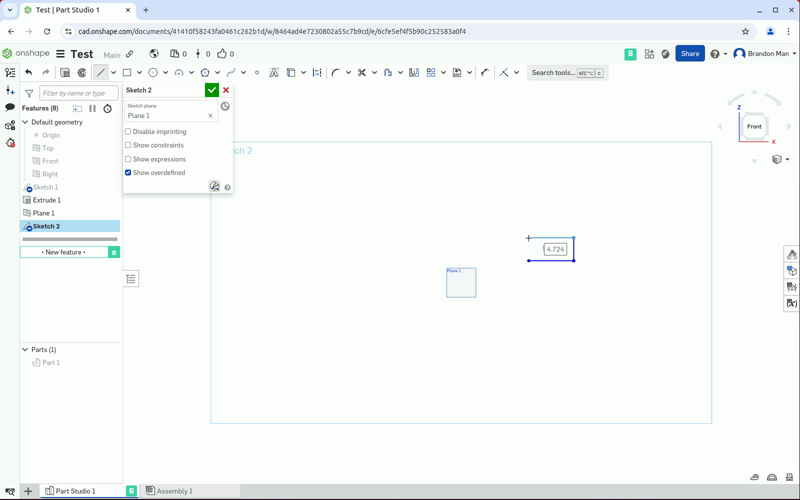
key_up(shift)
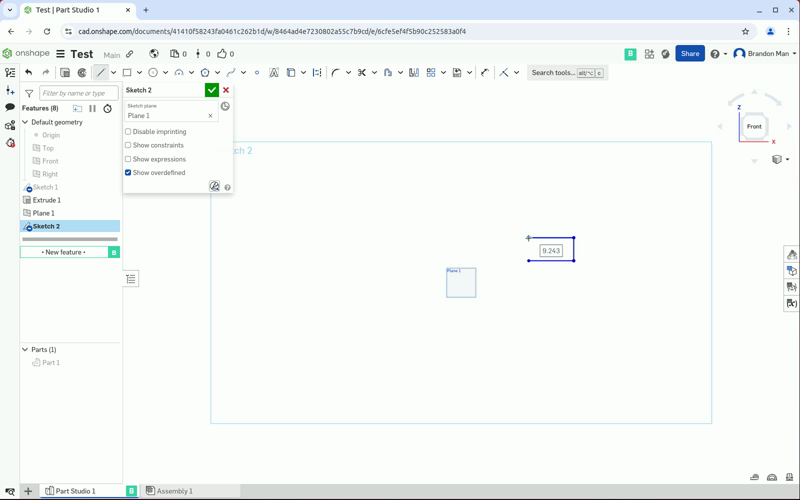
mouse_move(558, 237)
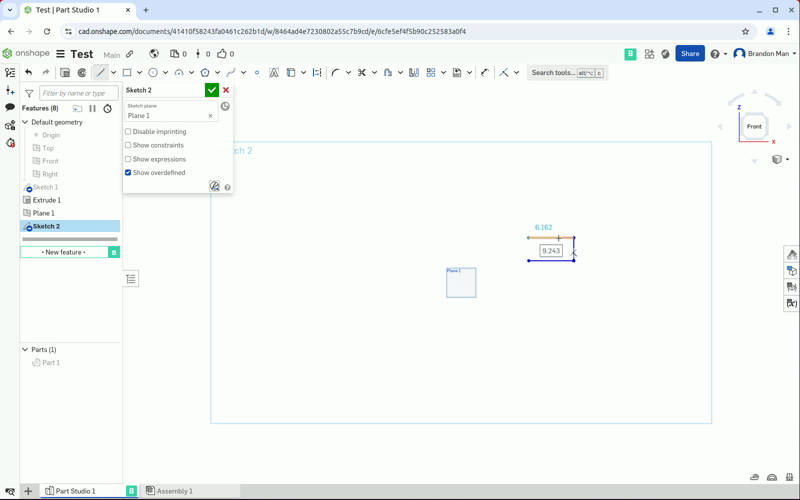
key_down(shift)
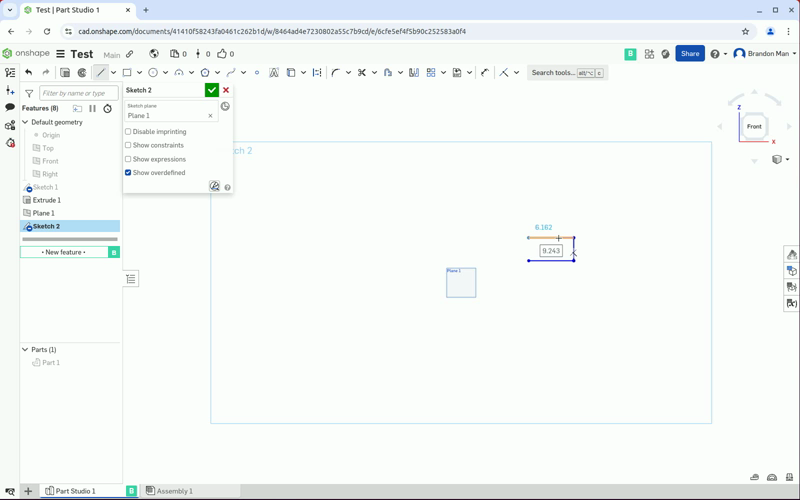
mouse_move(528, 260)
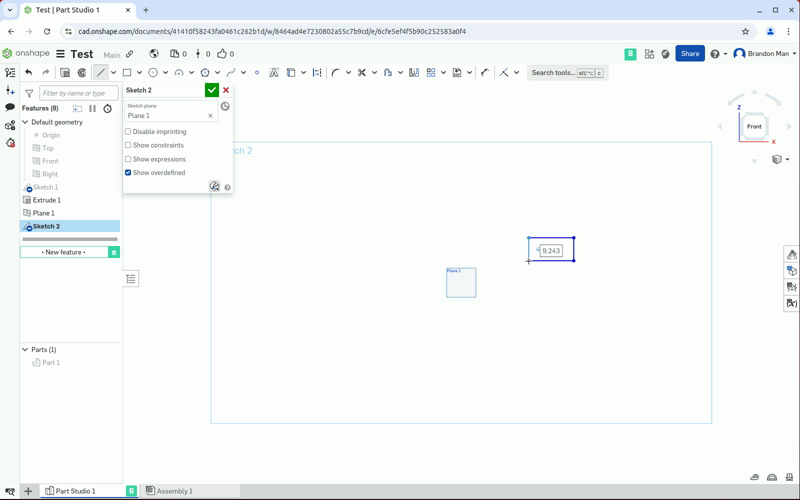
key_up(shift)
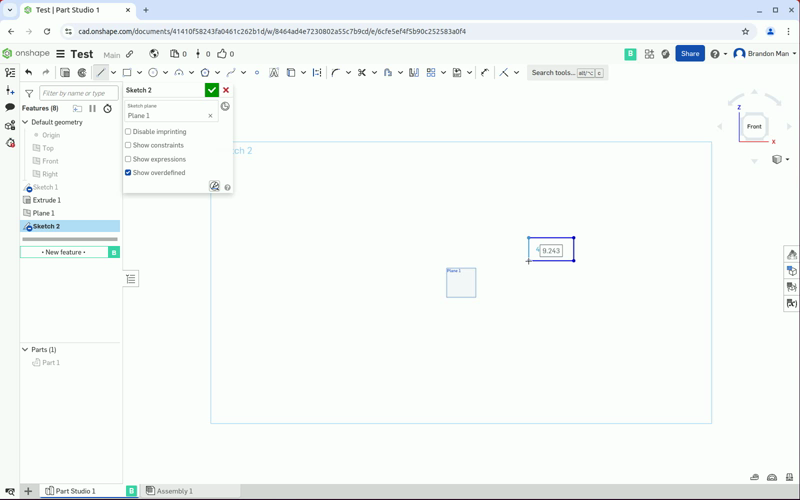
click(528, 260)
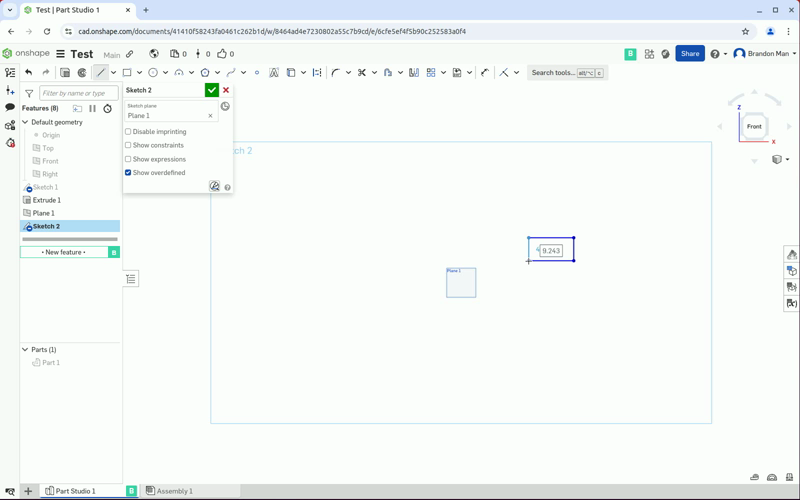
key(esc)
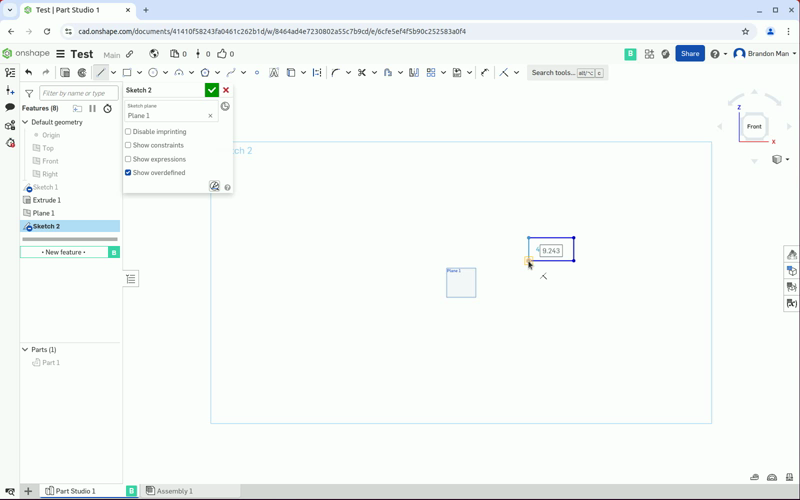
mouse_move(531, 258)
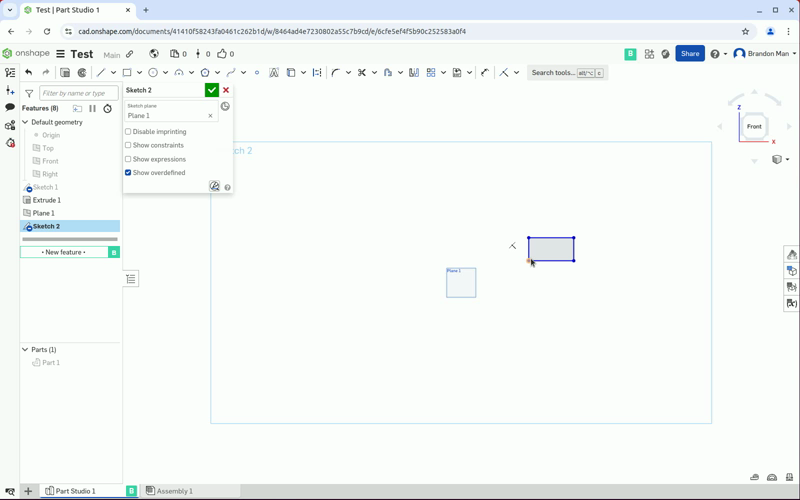
scroll(6)
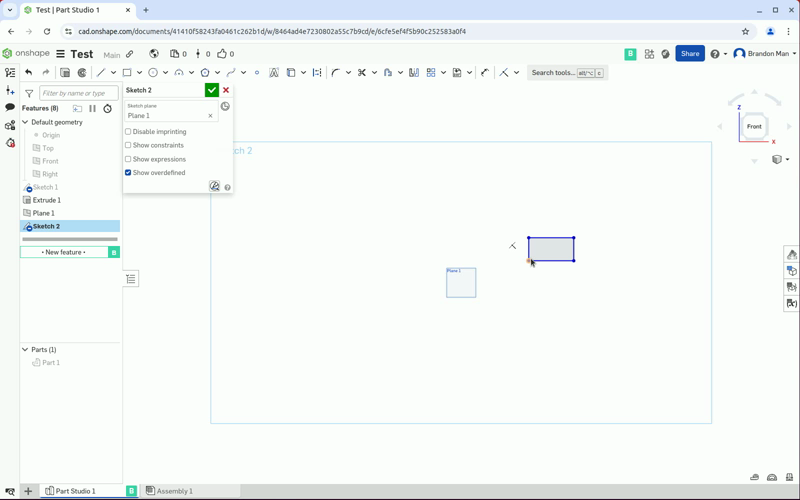
scroll(6)
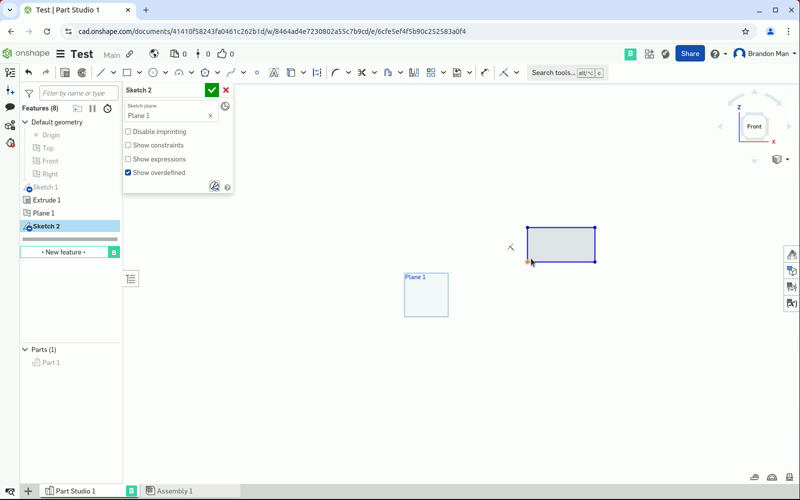
scroll(6)
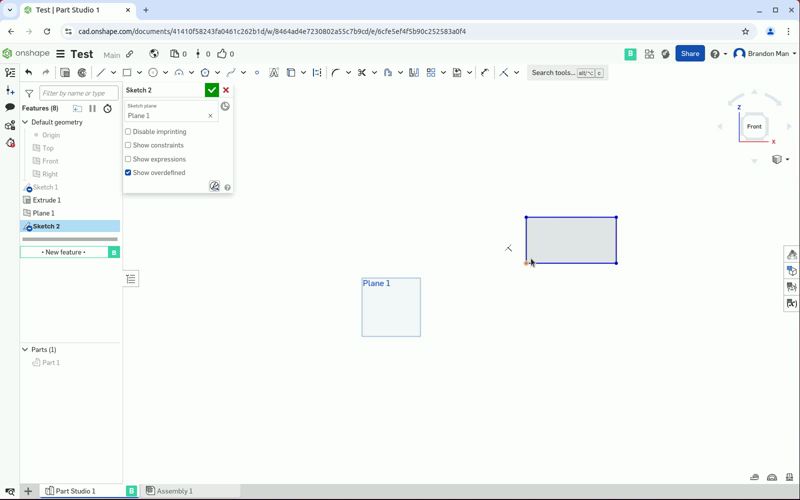
scroll(6)
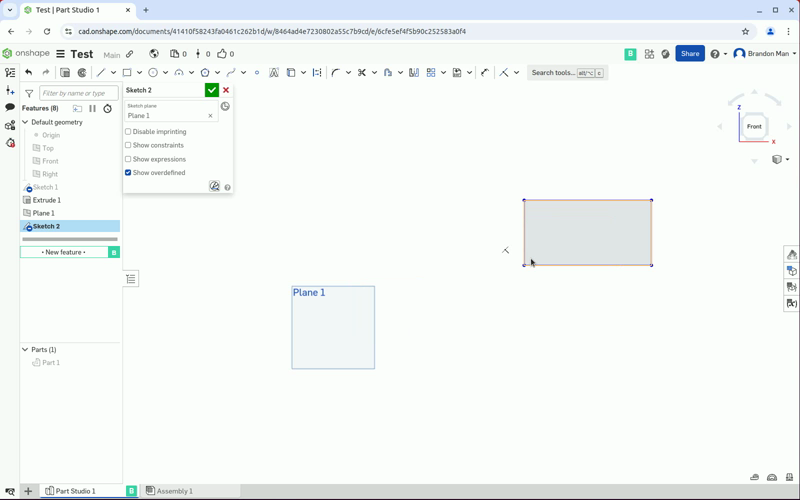
scroll(6)
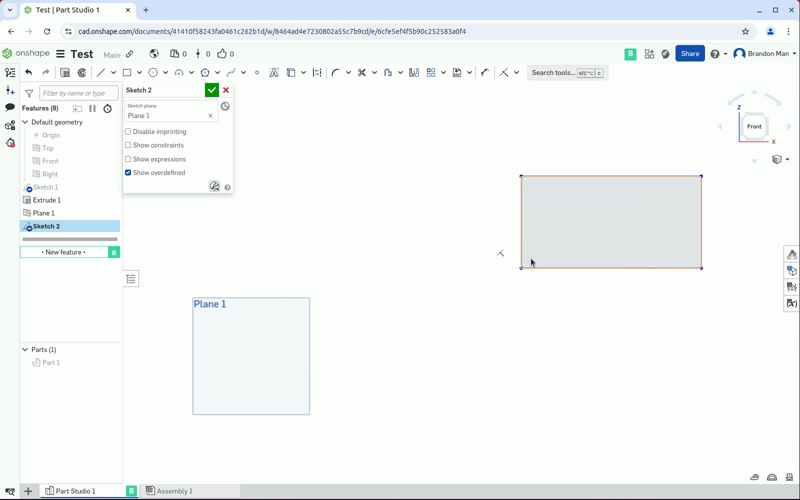
scroll(6)
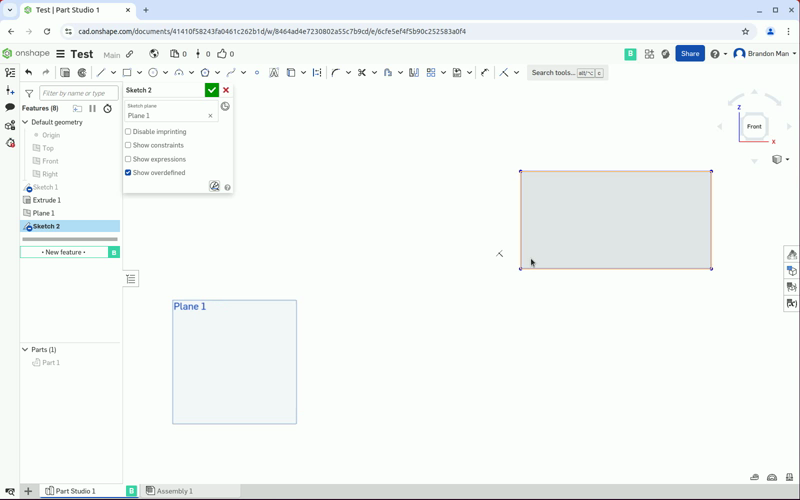
scroll(6)
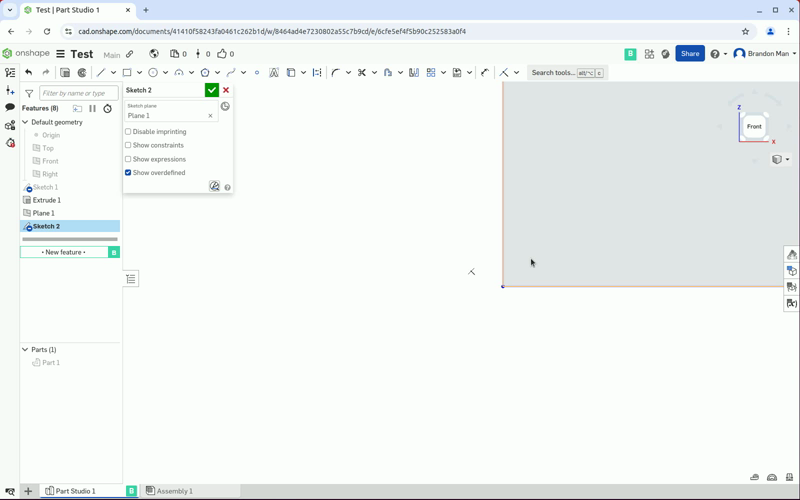
click(531, 258)
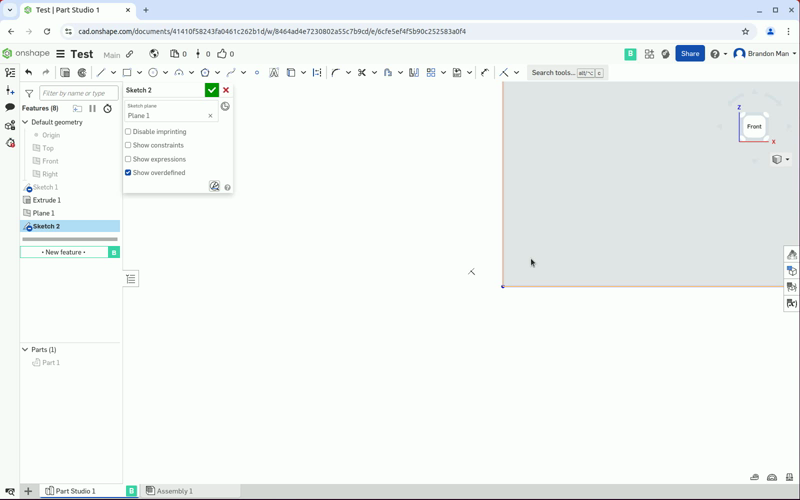
scroll(-6)
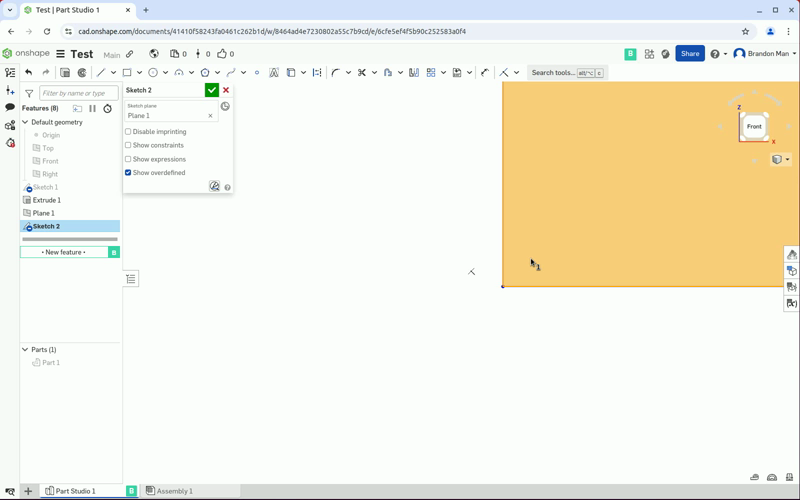
scroll(-6)
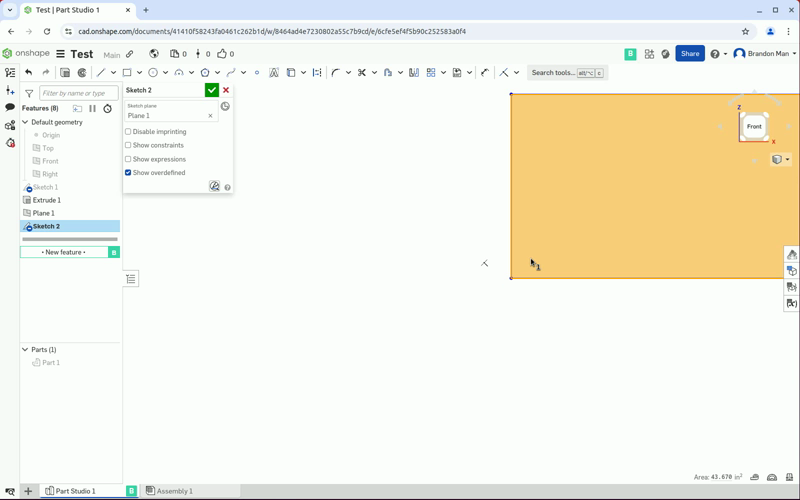
scroll(-6)
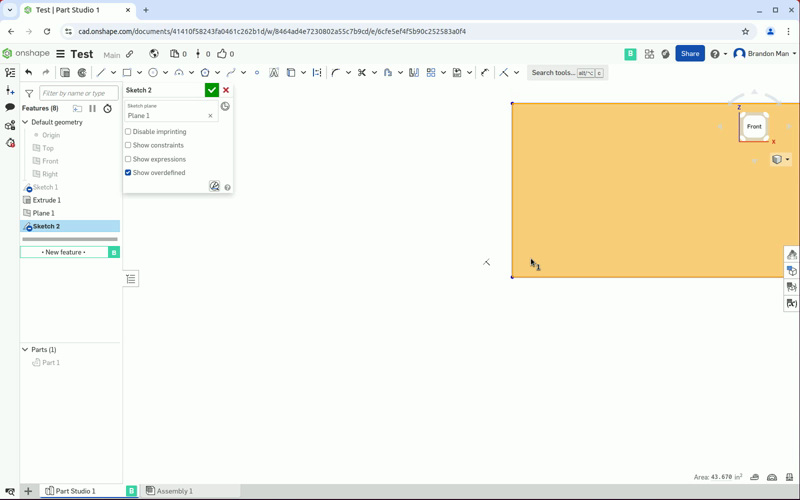
scroll(-6)
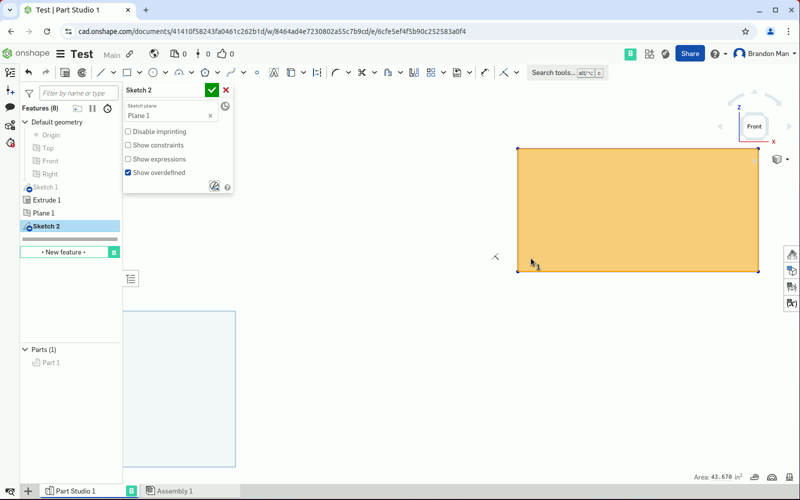
scroll(-6)
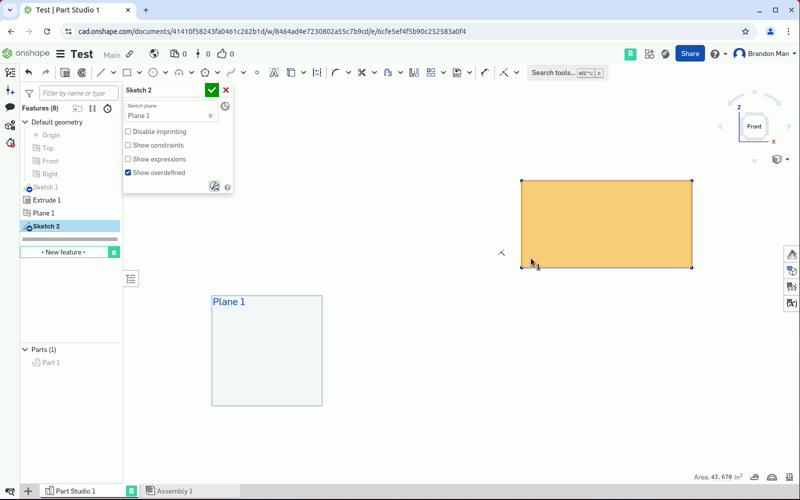
scroll(-6)
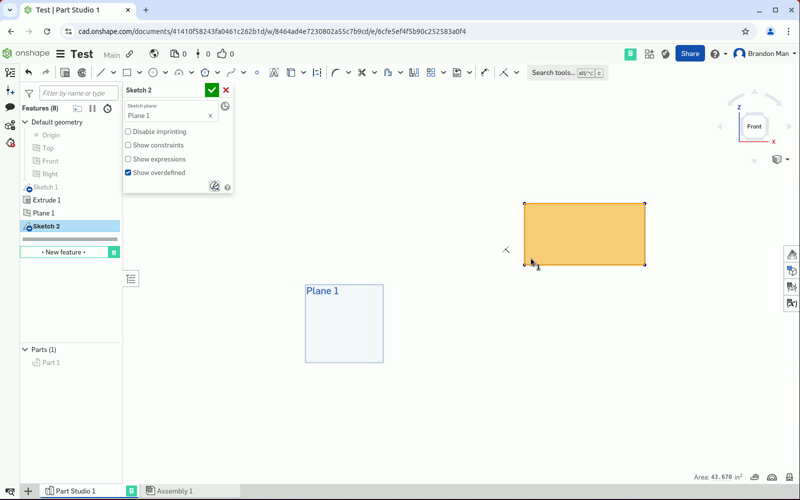
scroll(-6)
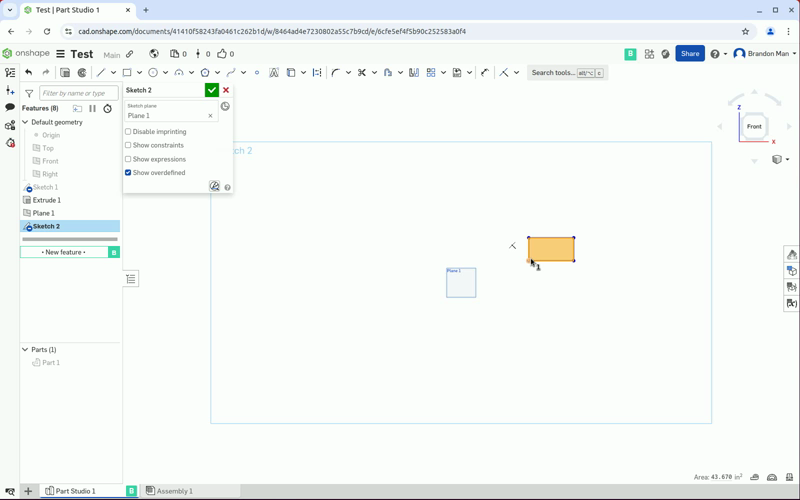
mouse_move(73, 352)
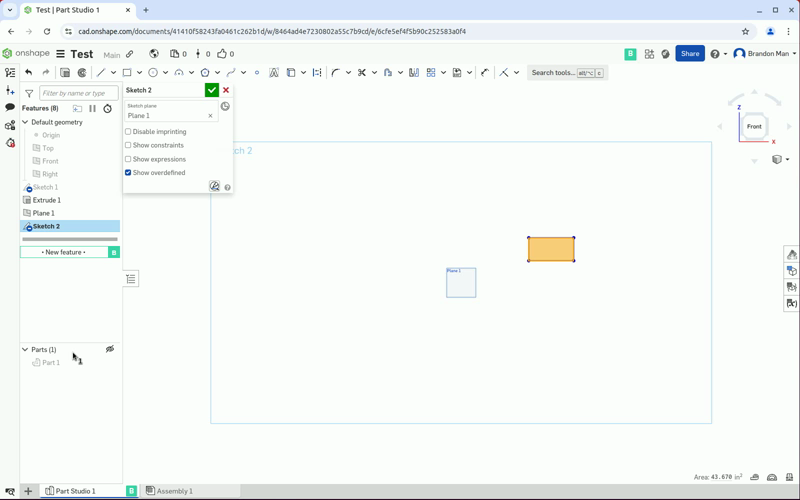
key(shift+y)
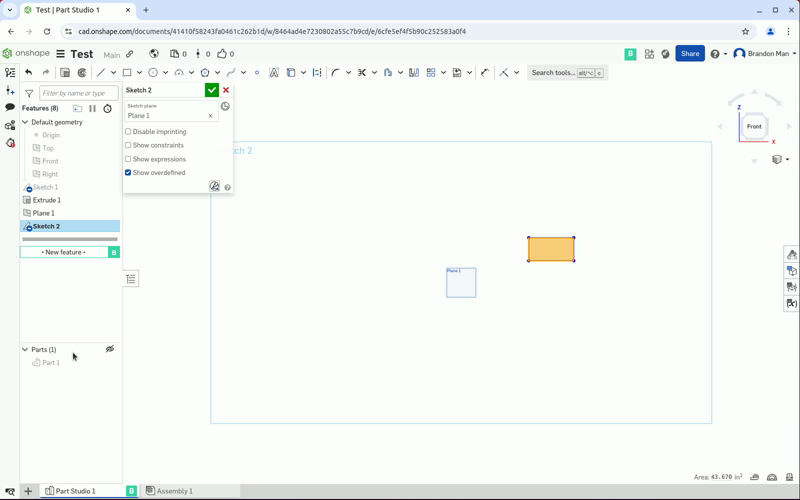
key(shift+e)
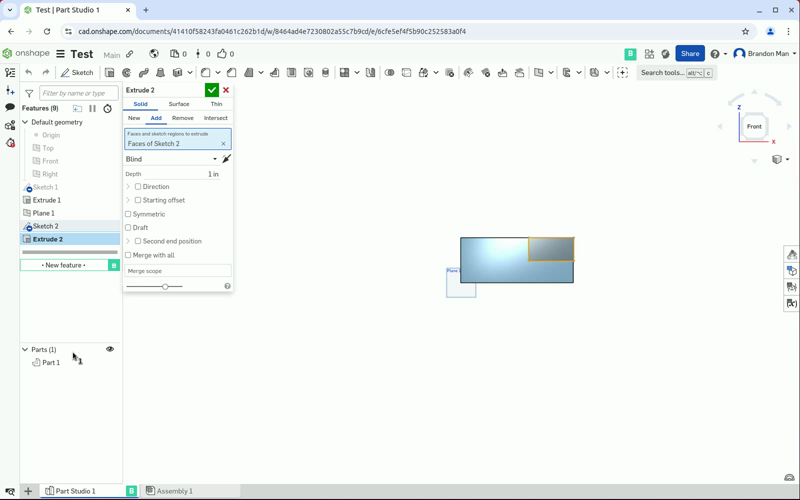
mouse_move(143, 106)
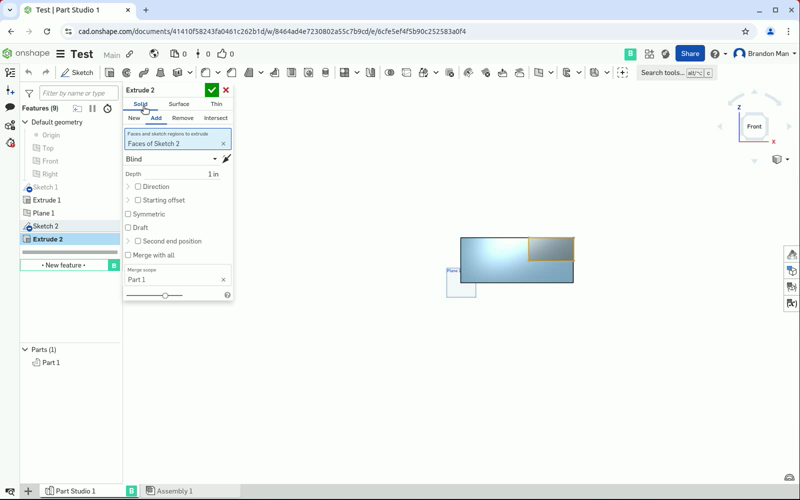
click(143, 106)
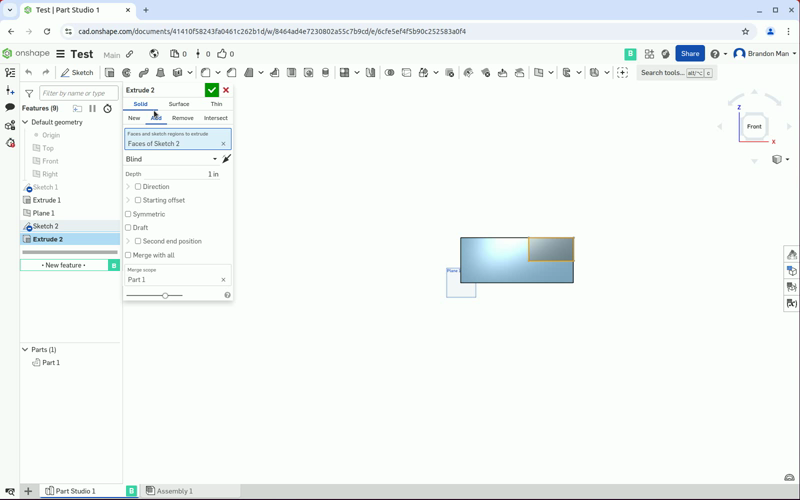
mouse_move(186, 120)
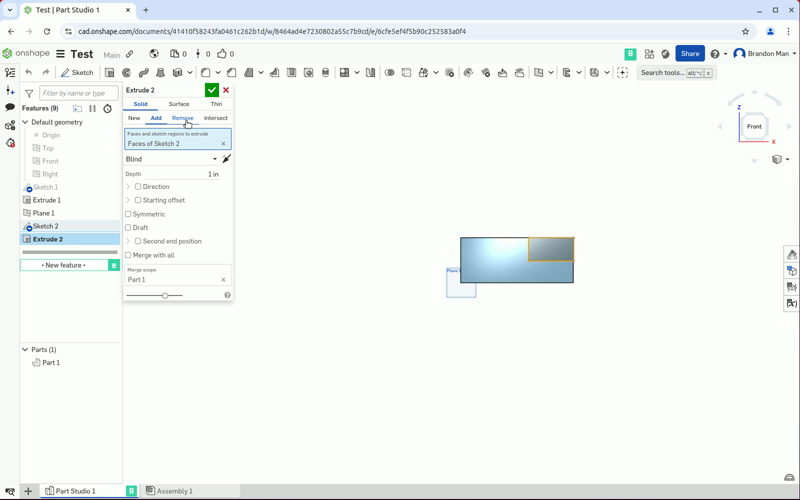
click(186, 120)
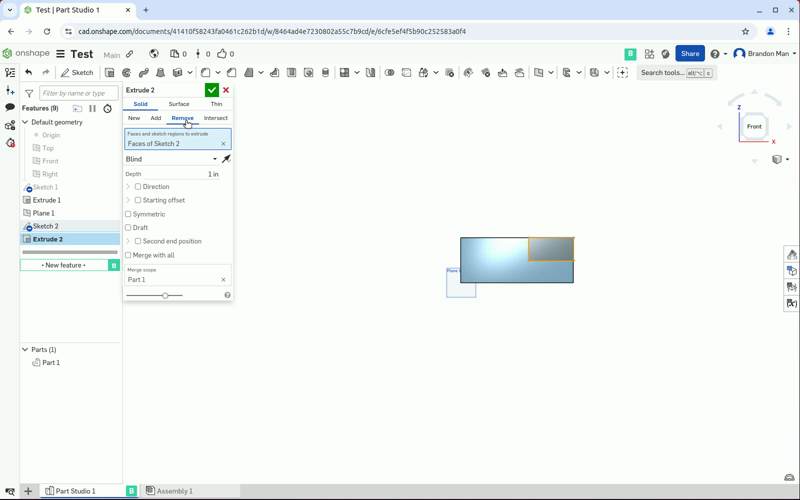
key(tab, 4)
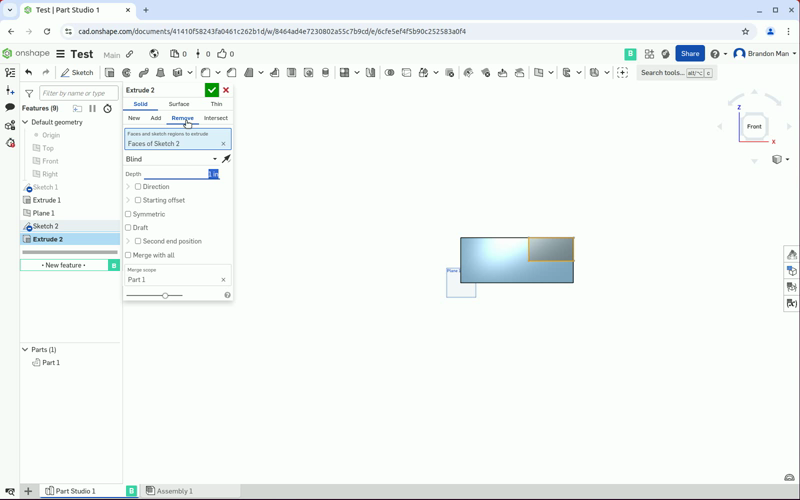
text(4.574)
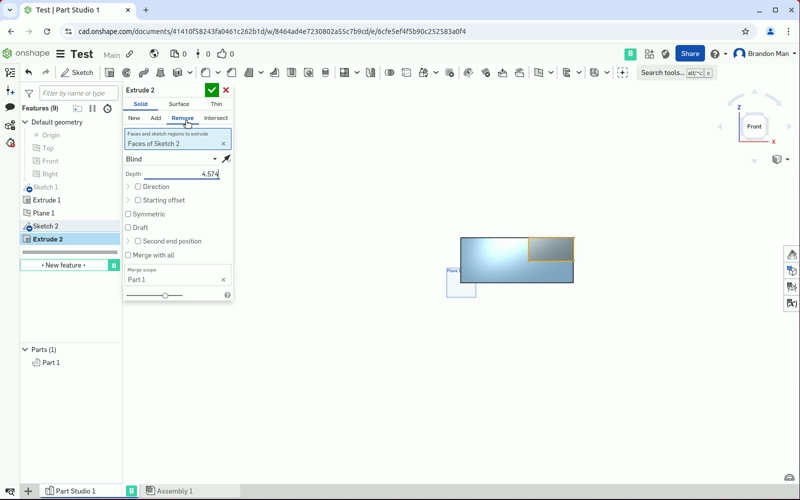
key(tab, 6)
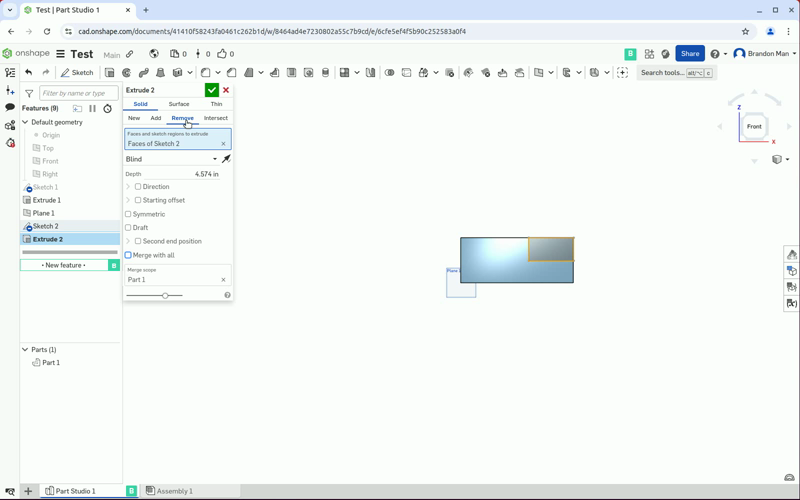
key(space)
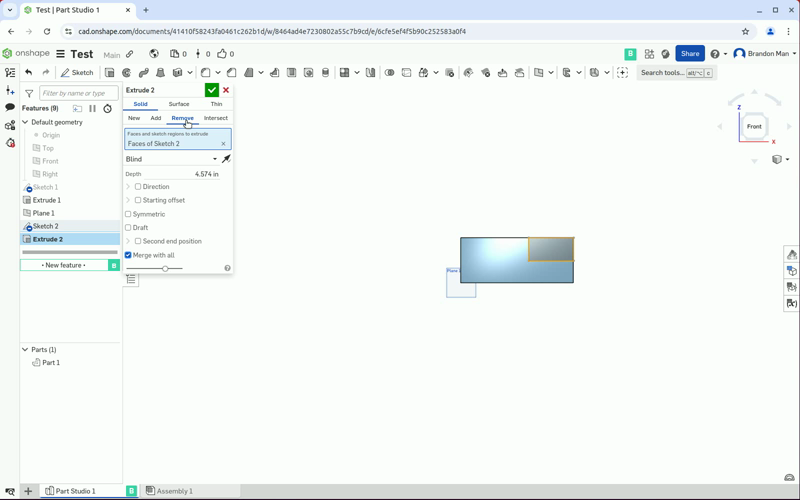
key(enter)
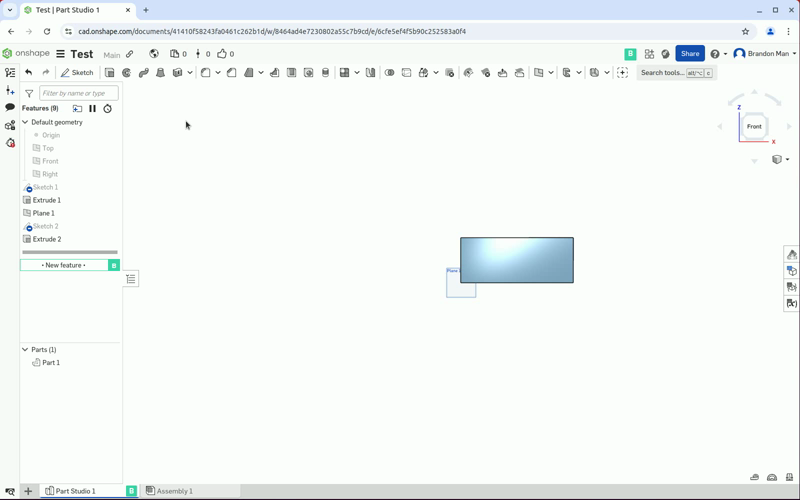
key(shift+h)
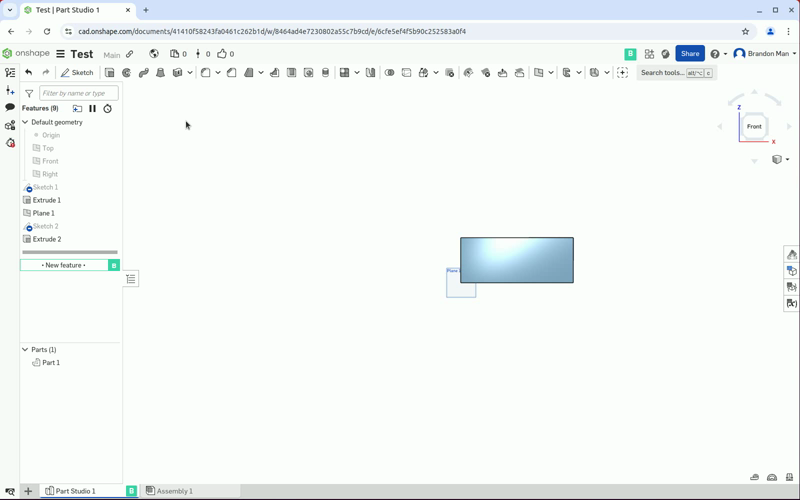
key(shift+h)
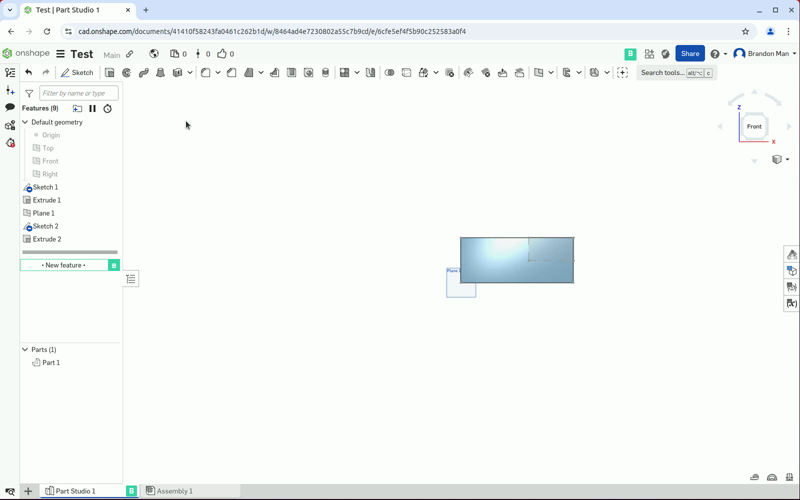
key(shift+7)
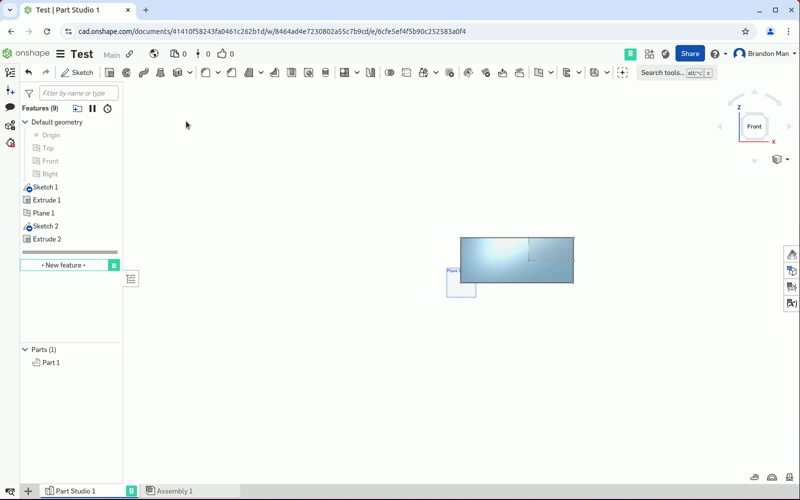
key(left, 2)
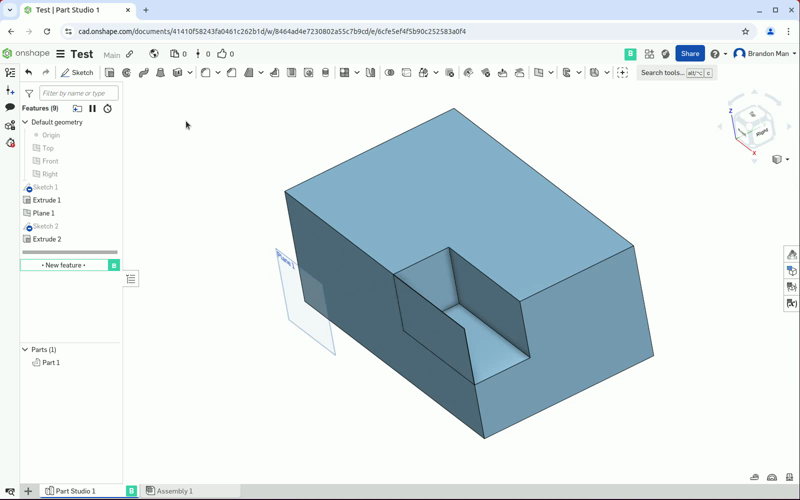
key(down, 2)
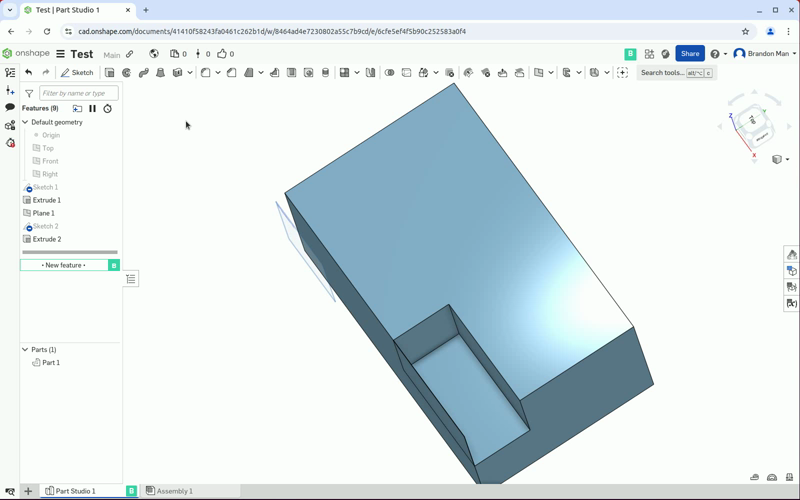
key(up, 2)
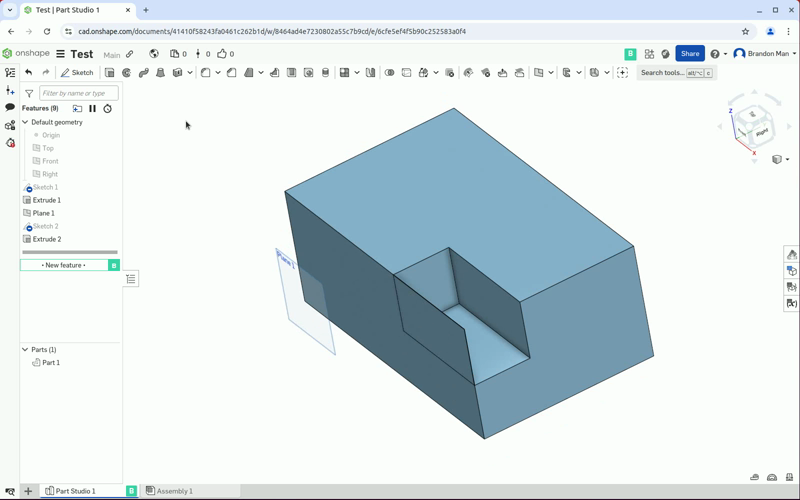
key(right, 2)
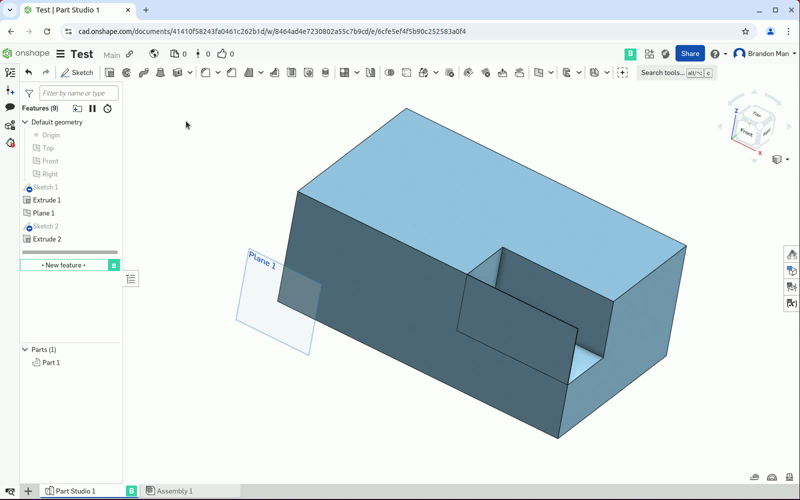
mouse_move(73, 189)
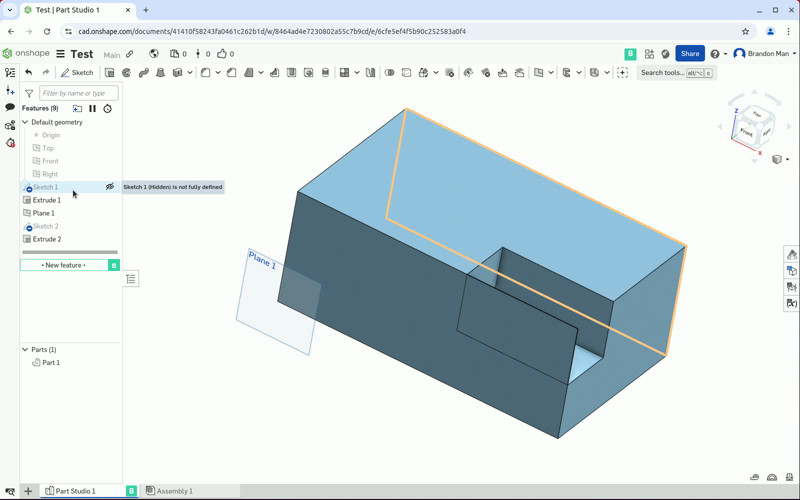
click(73, 189)